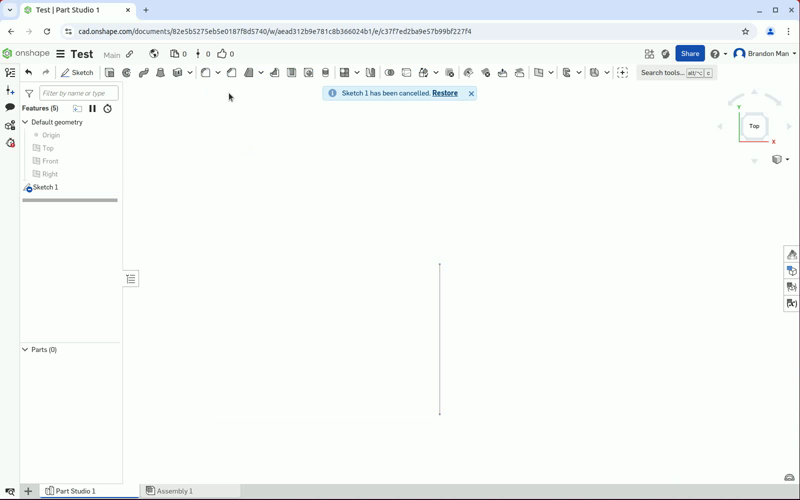
key(shift+h)
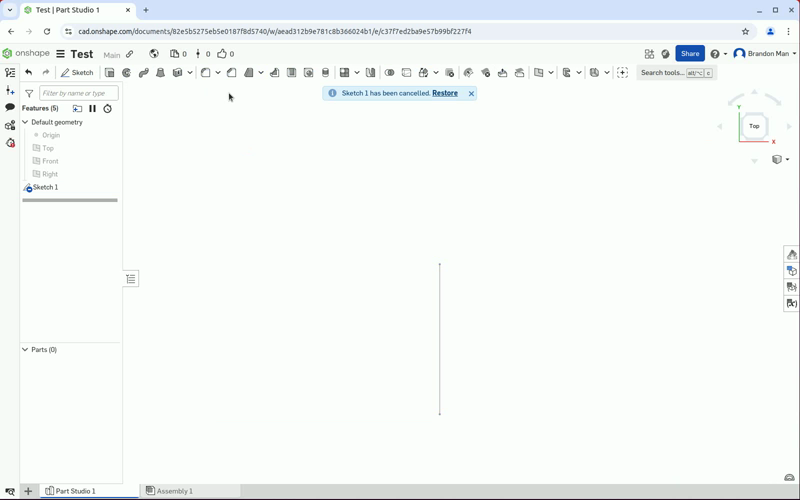
key(shift+s)
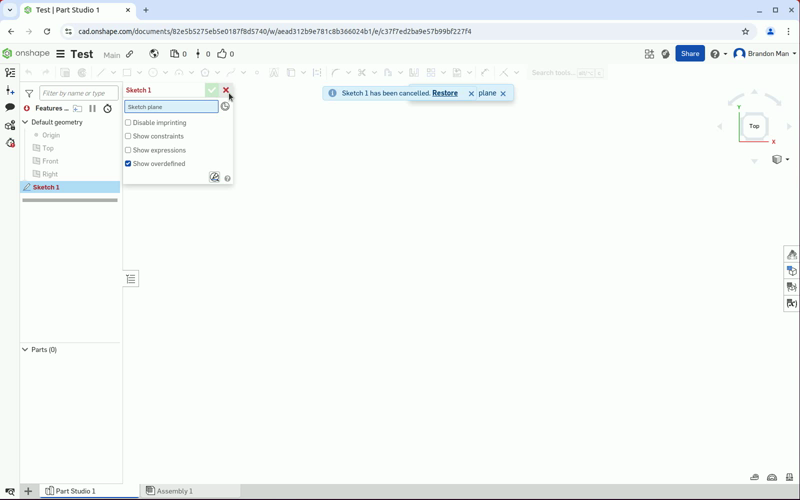
mouse_move(73, 150)
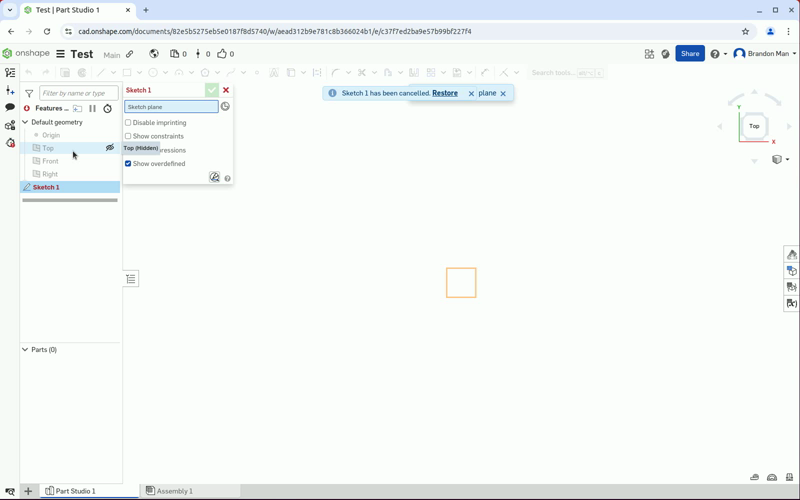
click(73, 150)
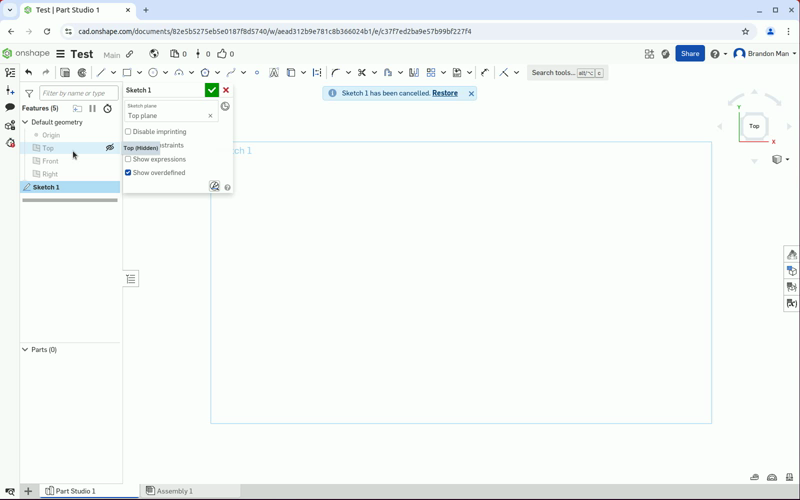
mouse_move(73, 352)
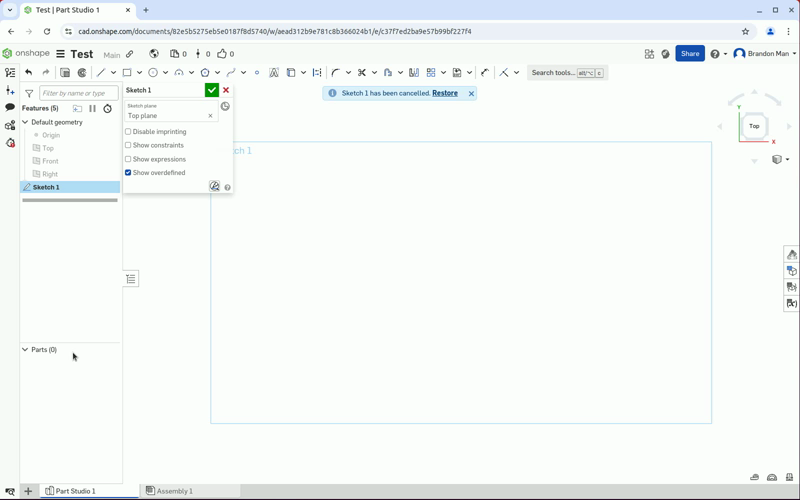
key(y)
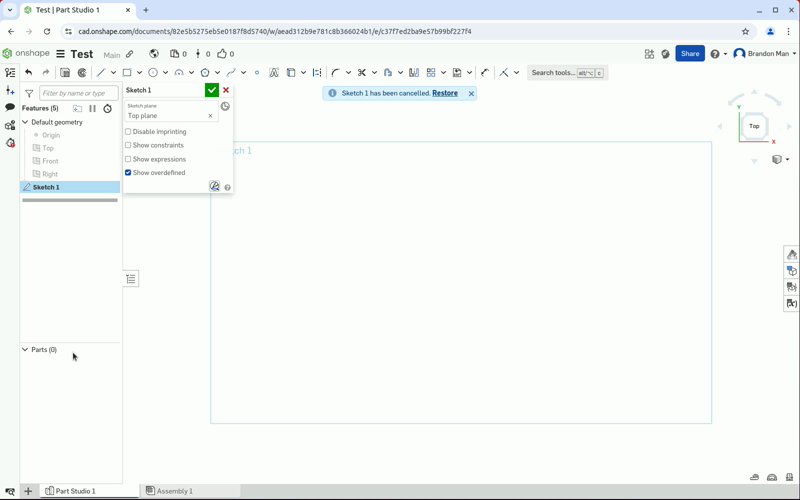
key(l)
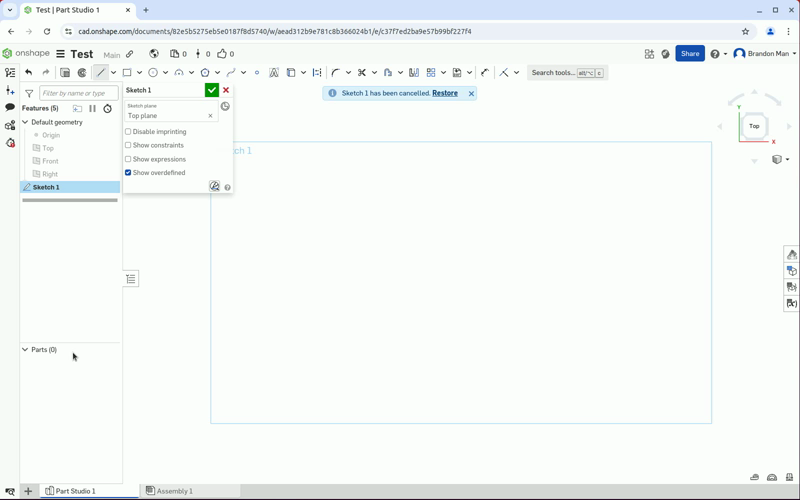
key_down(shift)
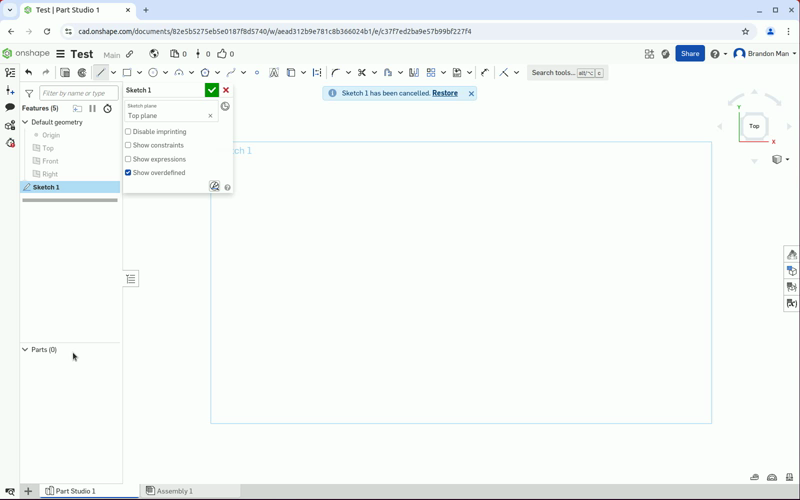
mouse_move(457, 276)
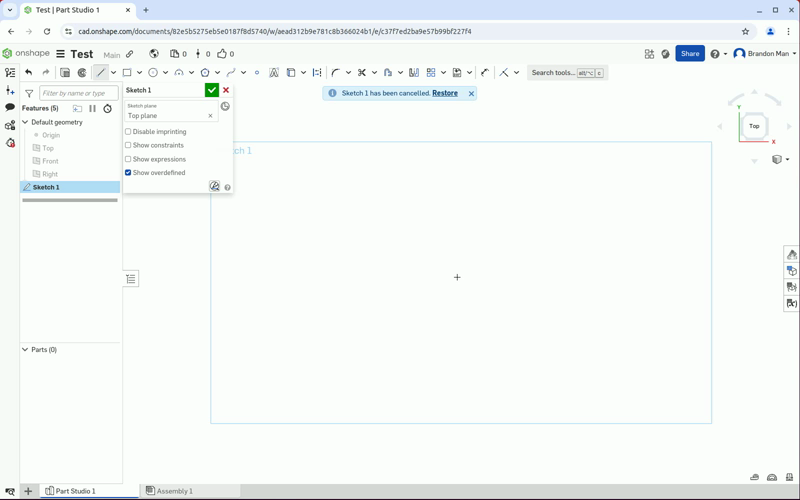
click(457, 276)
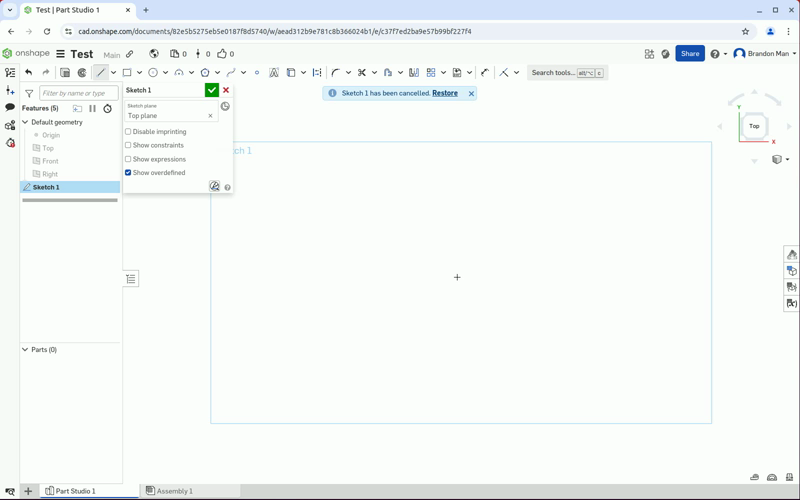
key_up(shift)
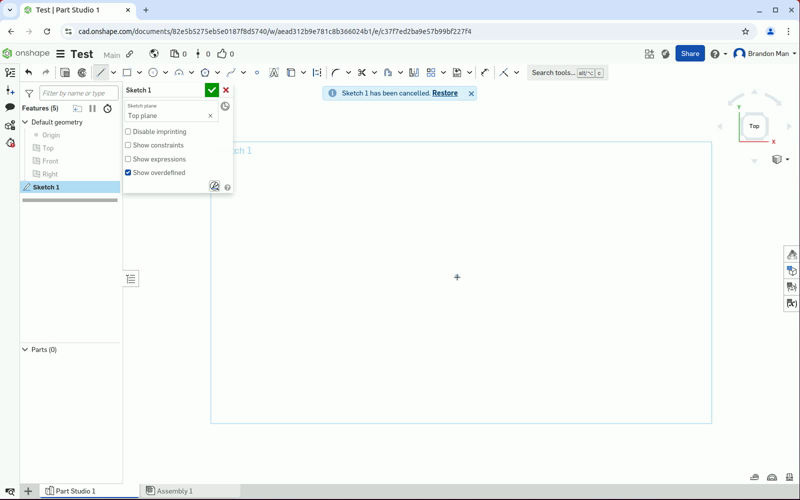
key_down(shift)
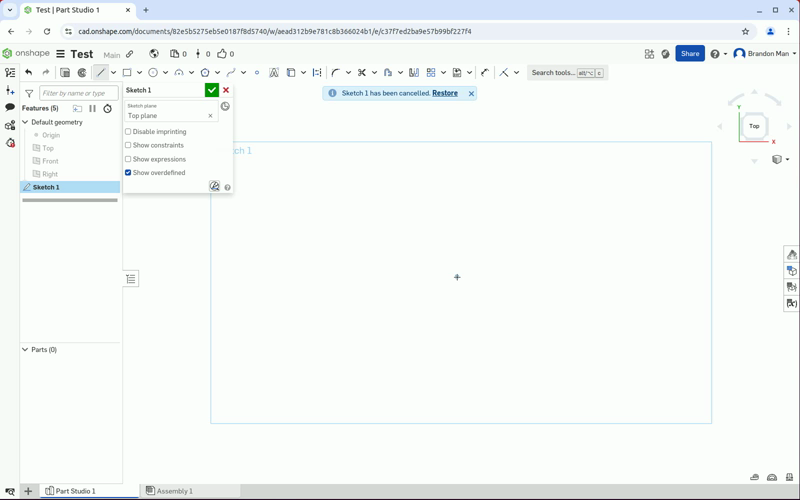
mouse_move(487, 276)
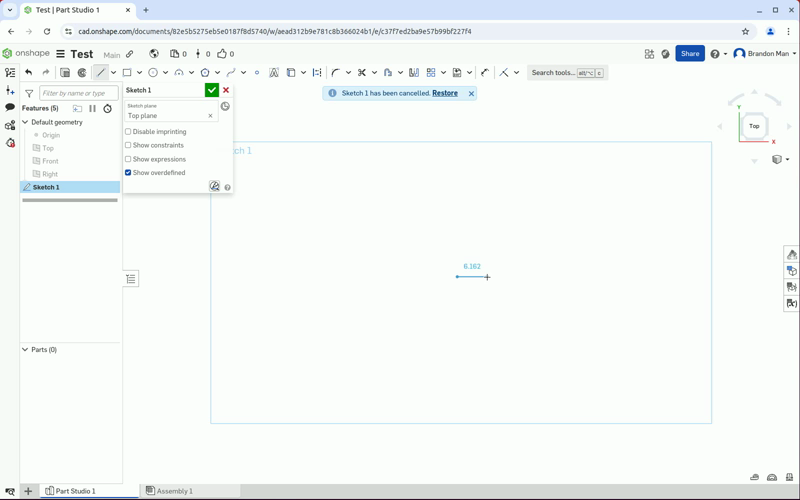
mouse_move(496, 276)
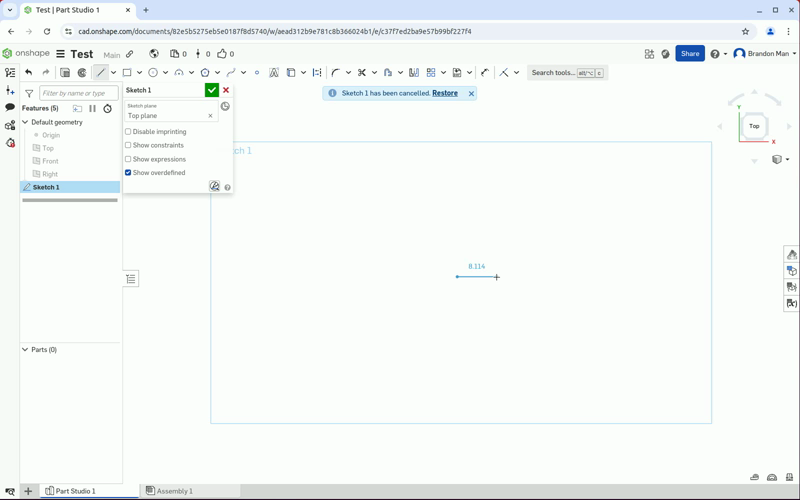
click(496, 276)
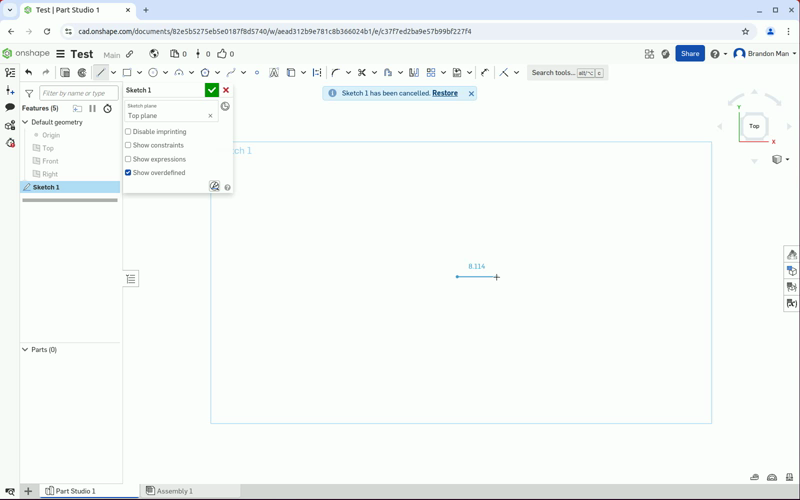
key_up(shift)
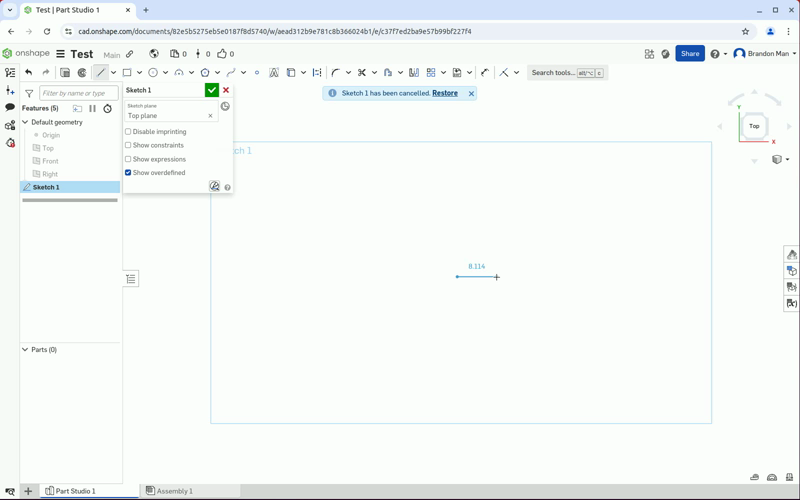
key_down(shift)
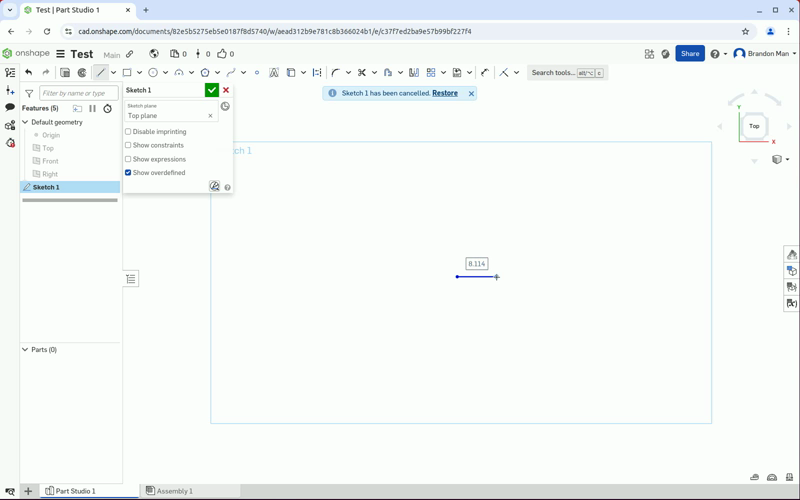
mouse_move(496, 199)
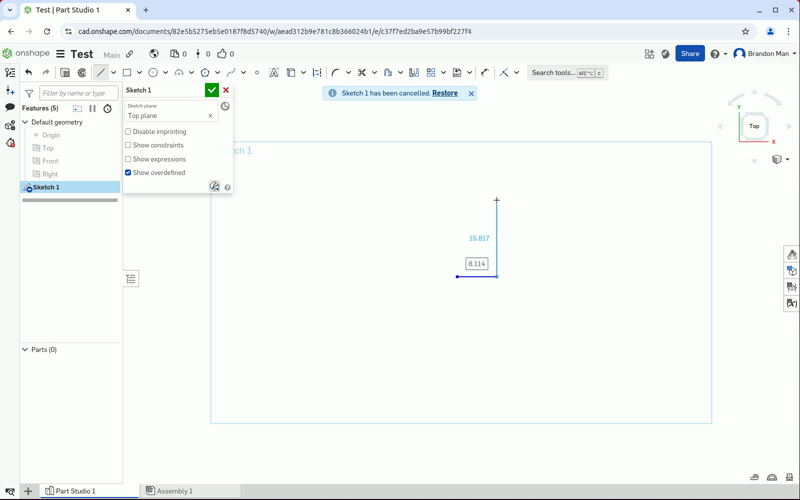
click(496, 199)
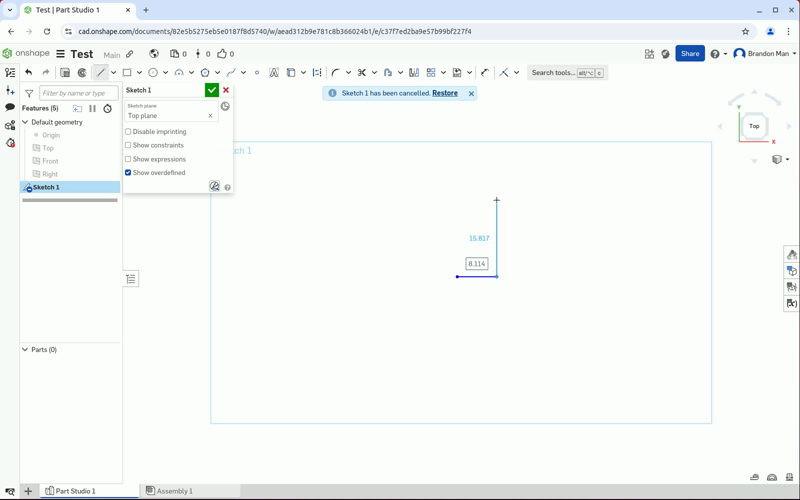
key_up(shift)
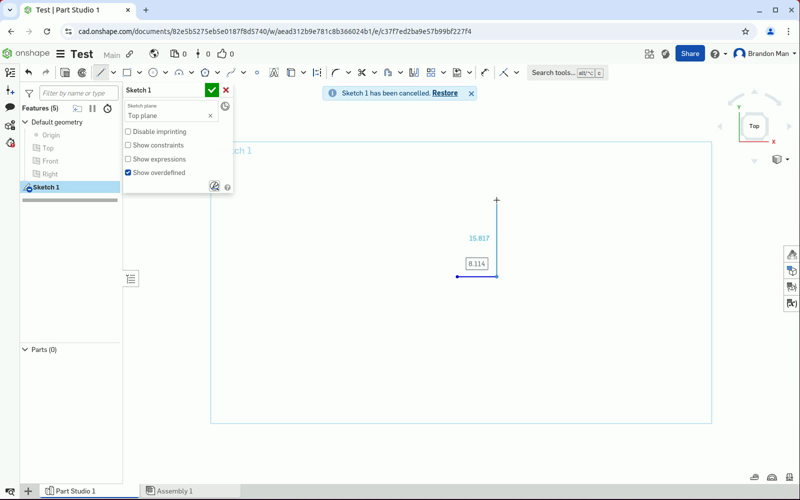
key_down(shift)
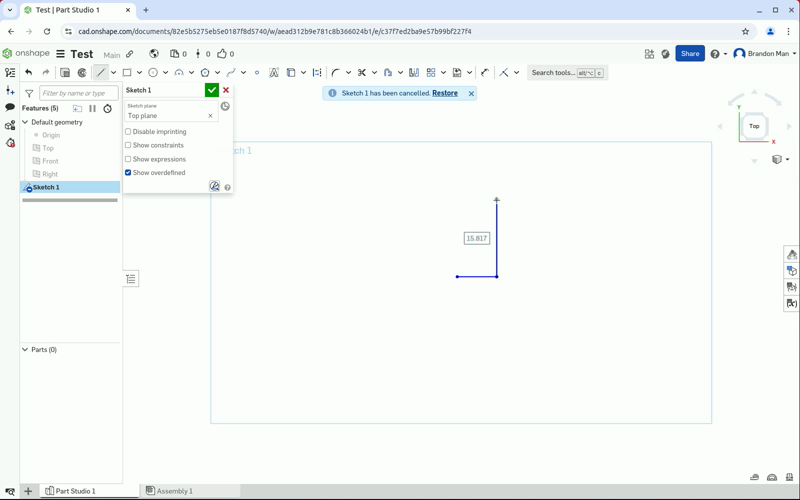
mouse_move(526, 199)
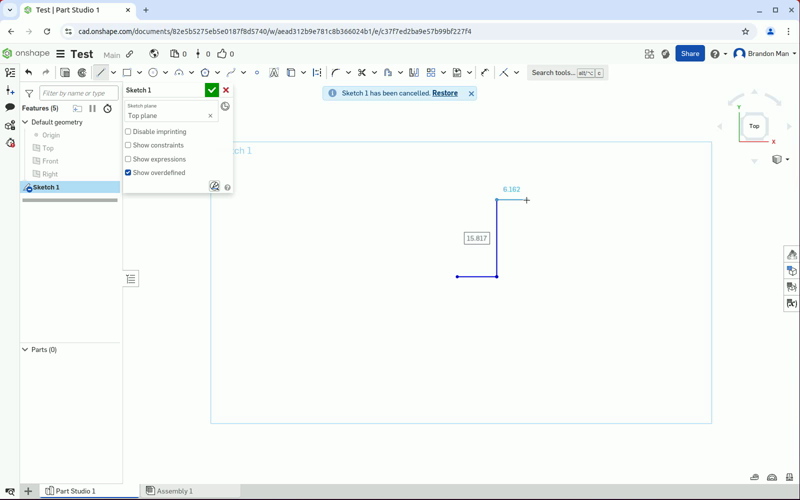
mouse_move(457, 199)
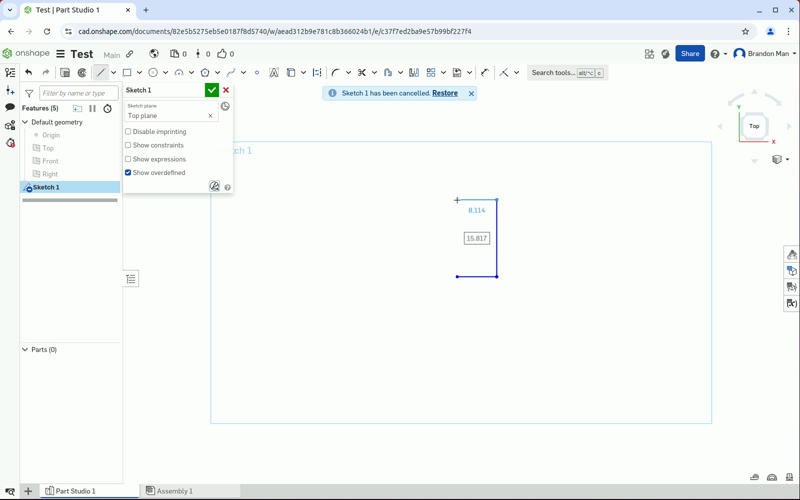
click(457, 199)
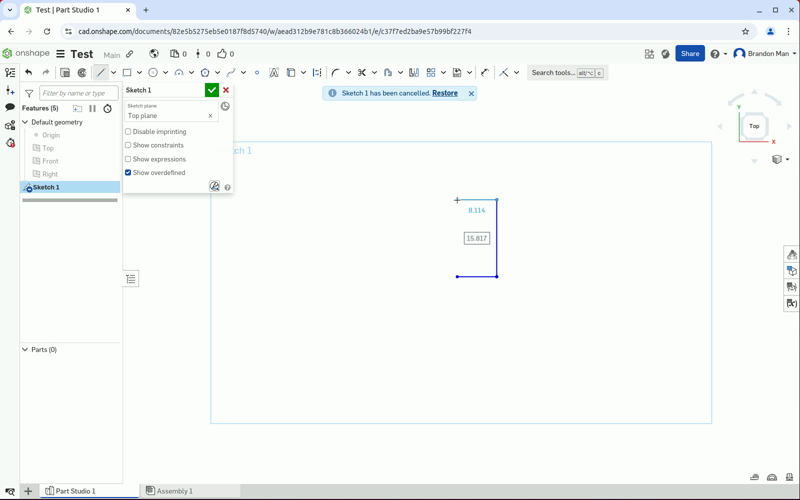
key_up(shift)
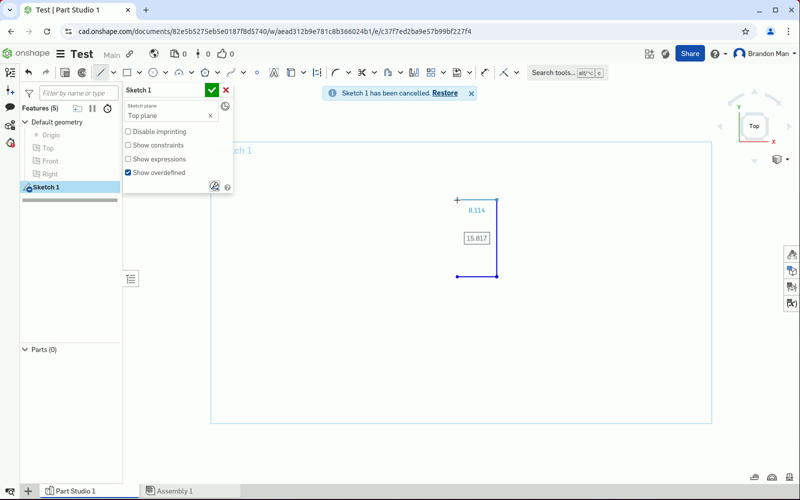
key_down(shift)
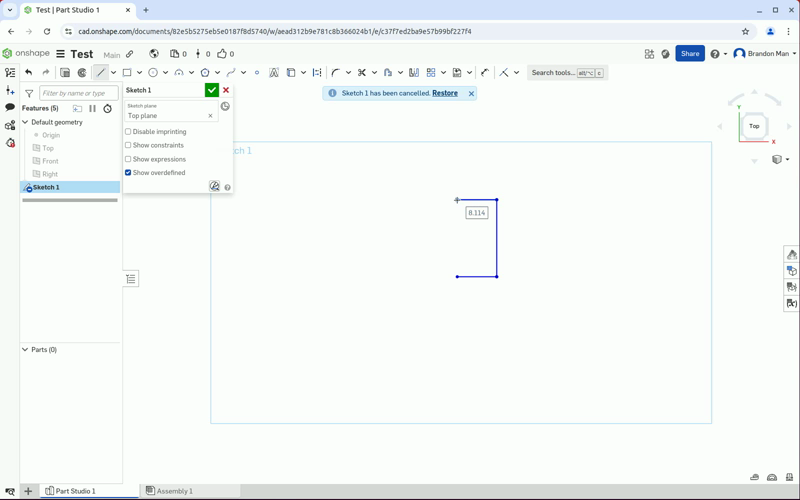
mouse_move(457, 276)
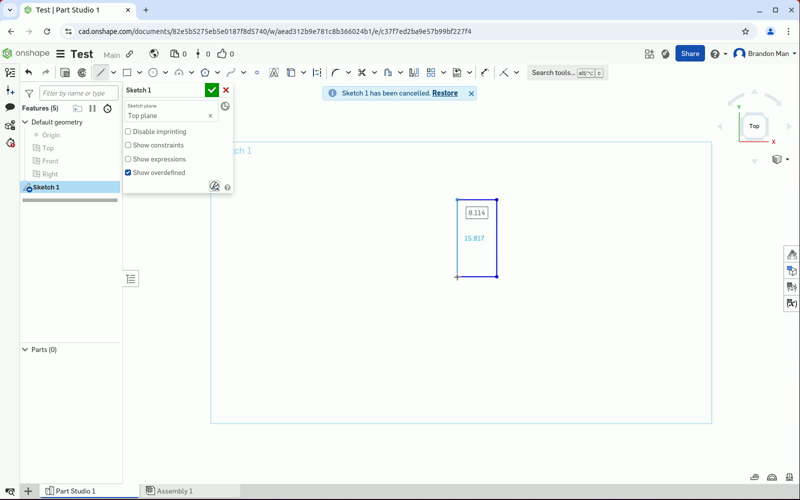
key_up(shift)
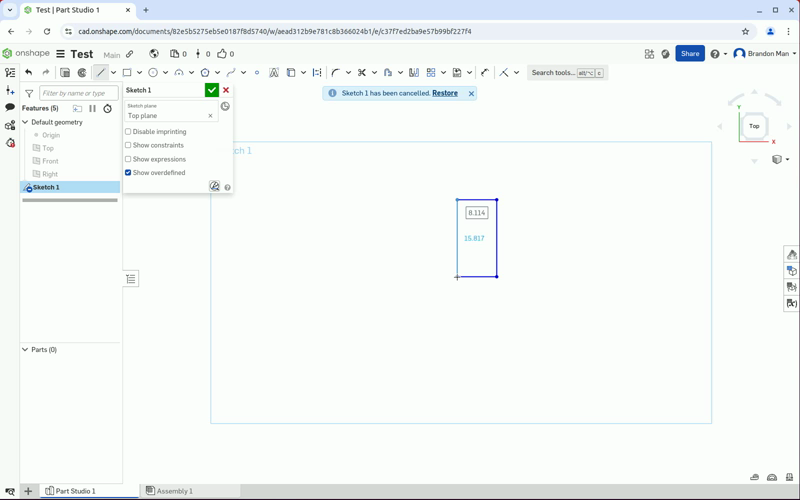
click(457, 276)
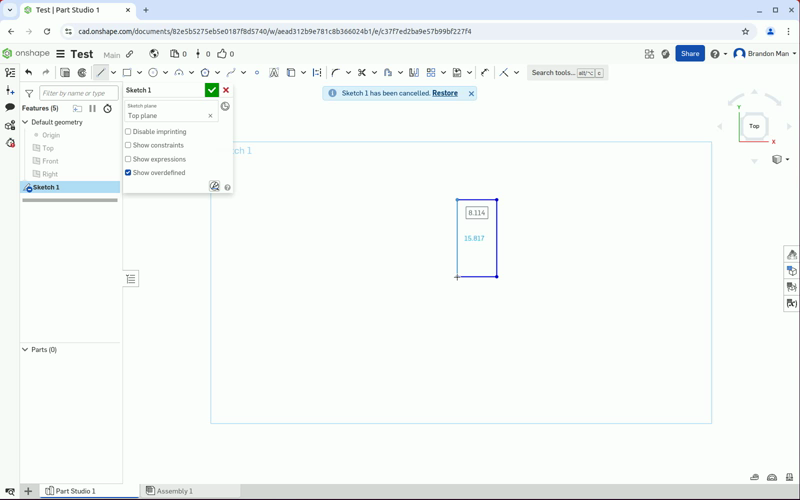
key(esc)
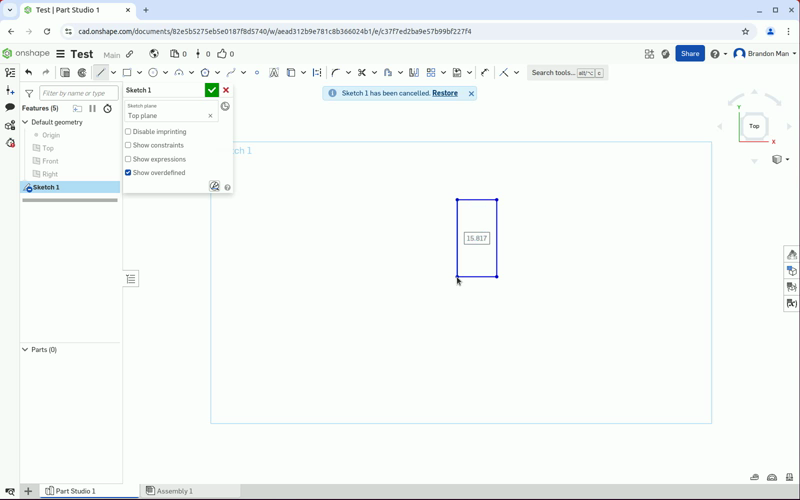
key(c)
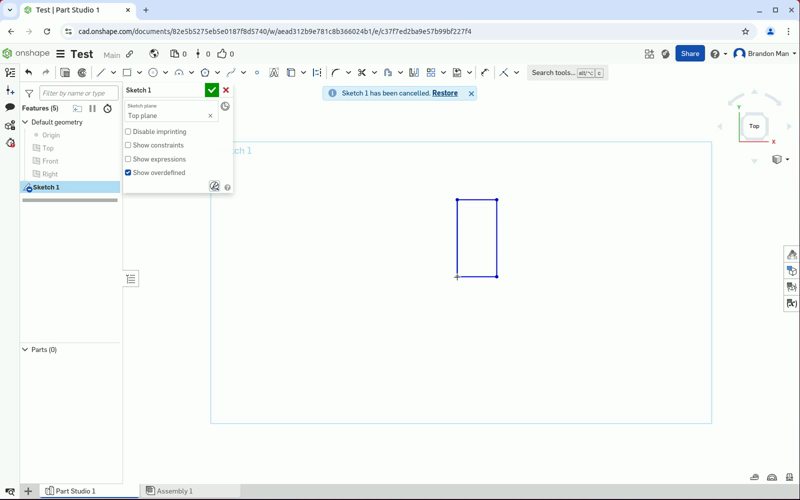
key_down(shift)
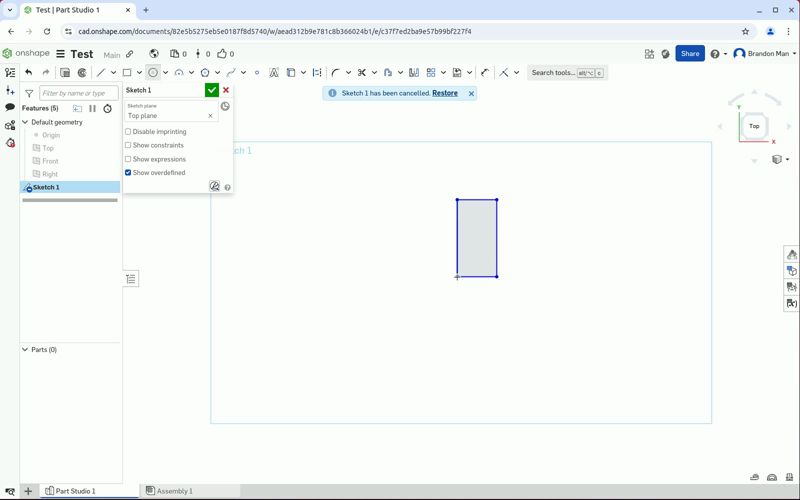
mouse_move(477, 214)
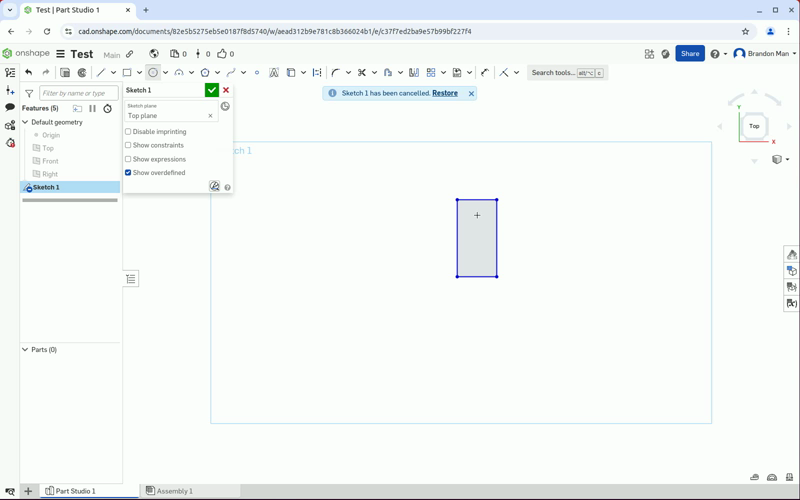
click(477, 214)
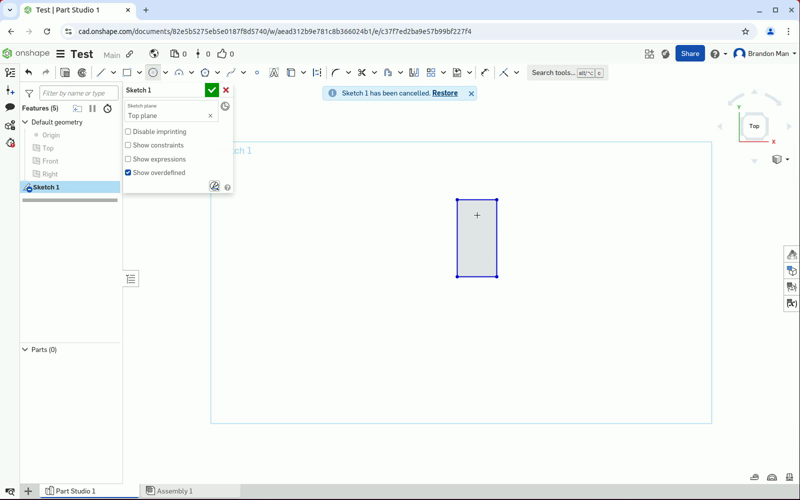
key_up(shift)
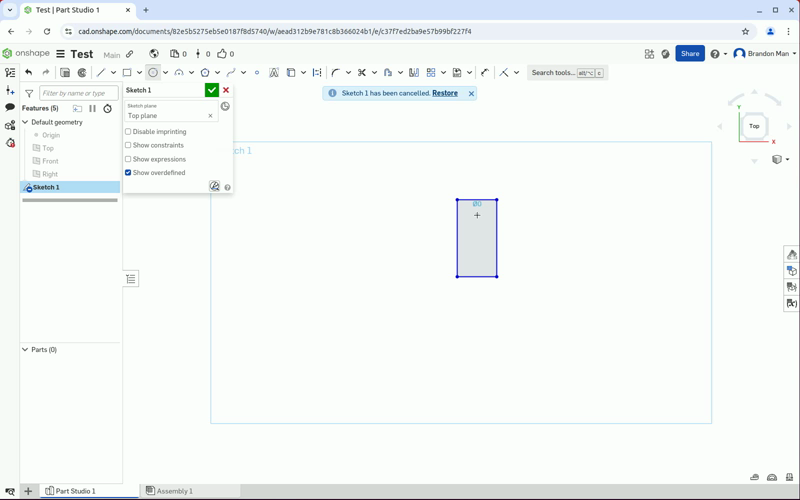
mouse_move(486, 214)
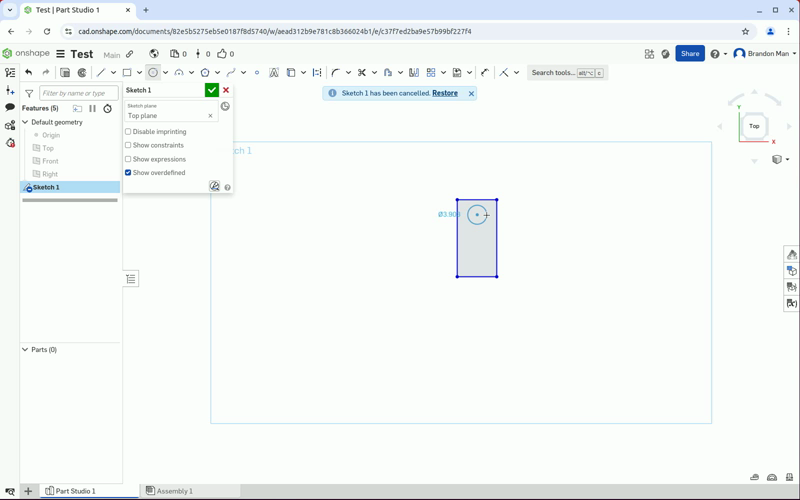
click(486, 214)
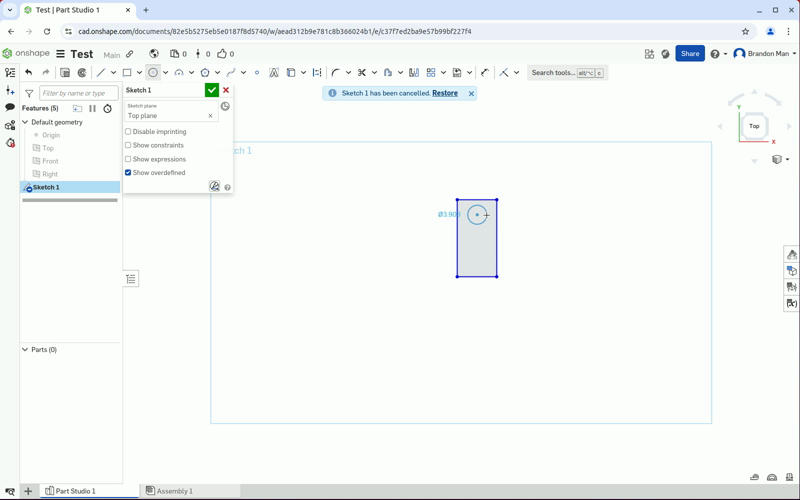
key(esc)
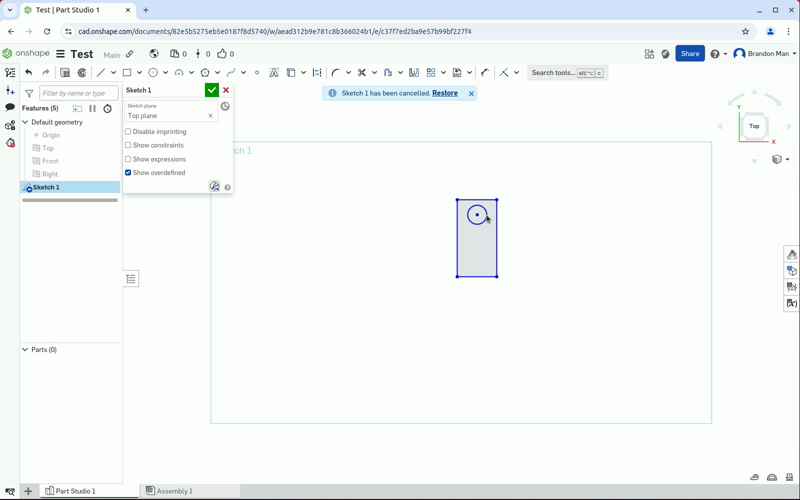
mouse_move(492, 232)
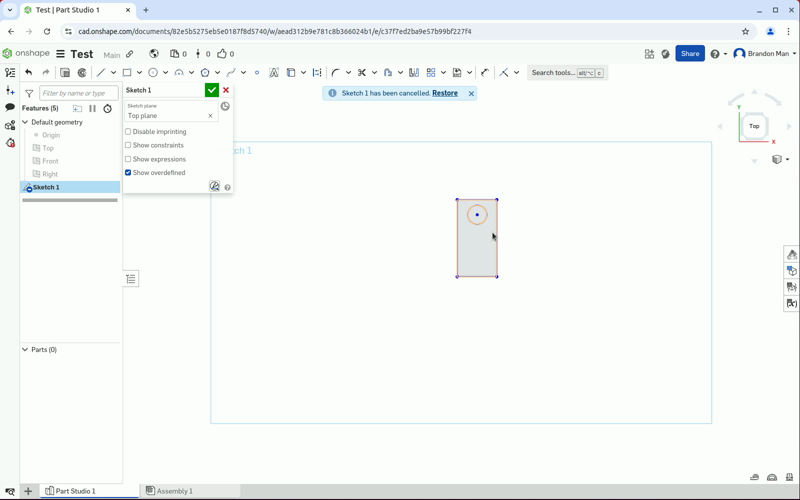
click(492, 232)
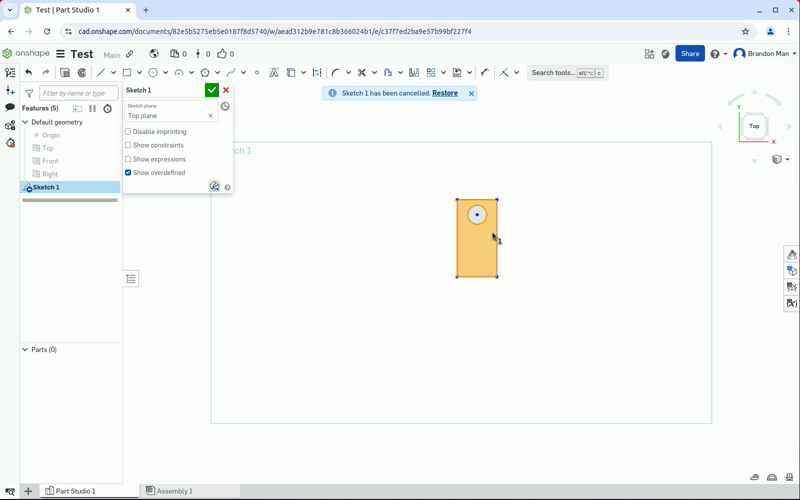
mouse_move(73, 352)
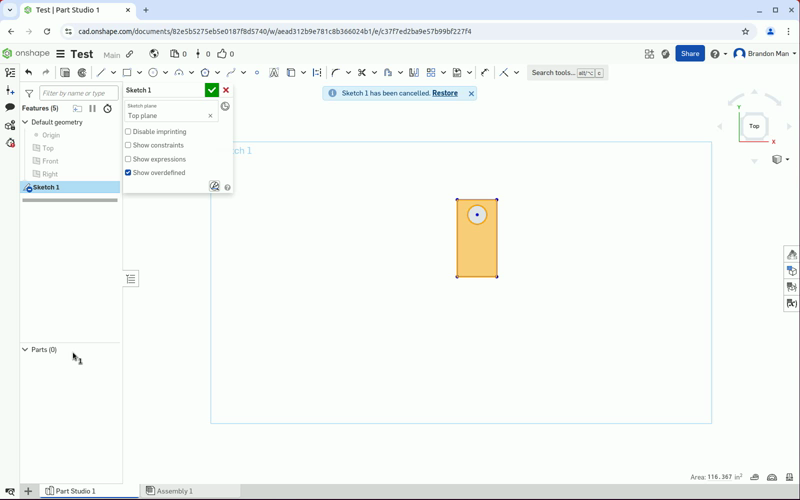
key(shift+y)
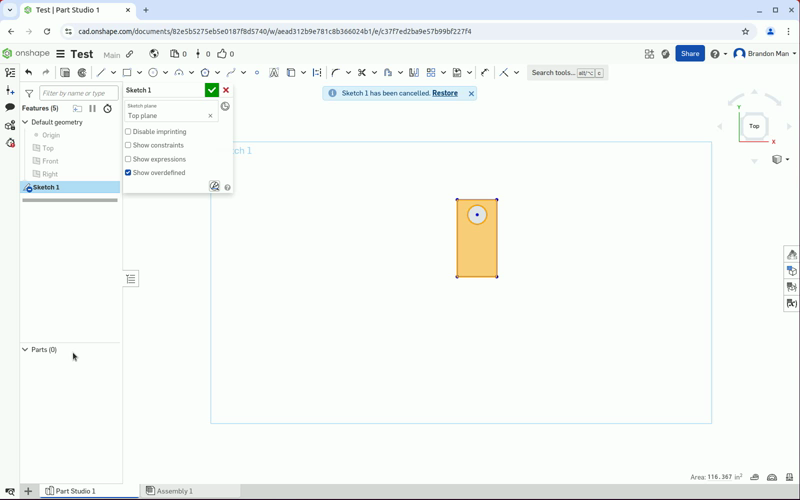
key(shift+e)
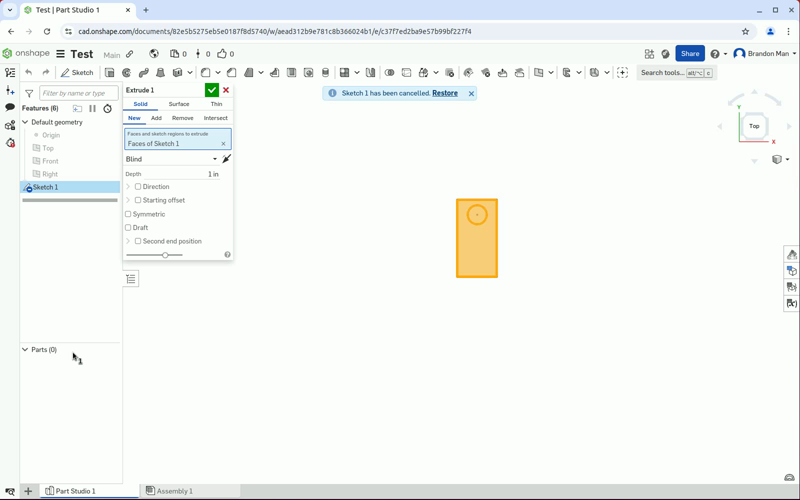
mouse_move(143, 106)
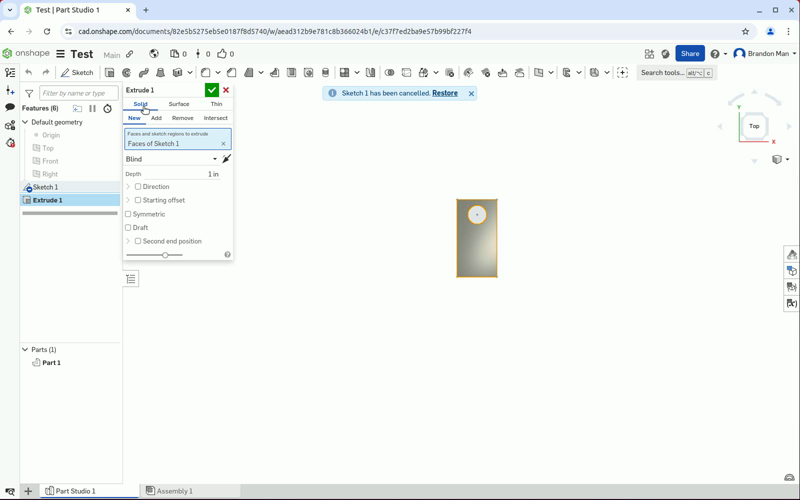
click(143, 106)
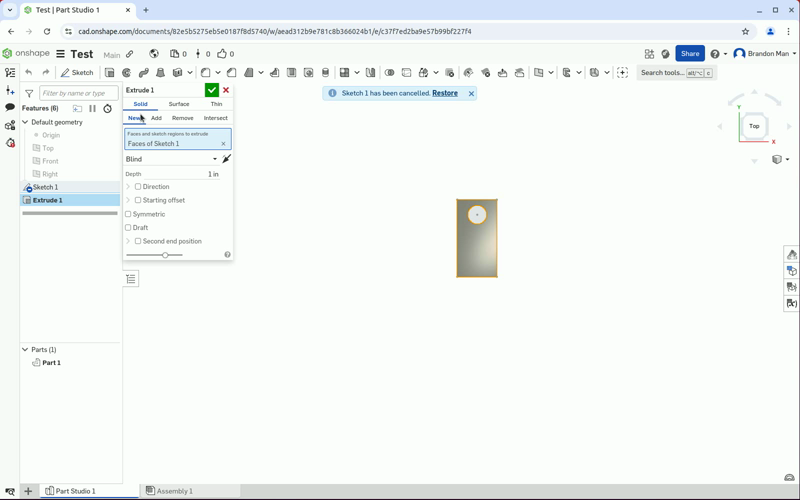
mouse_move(137, 120)
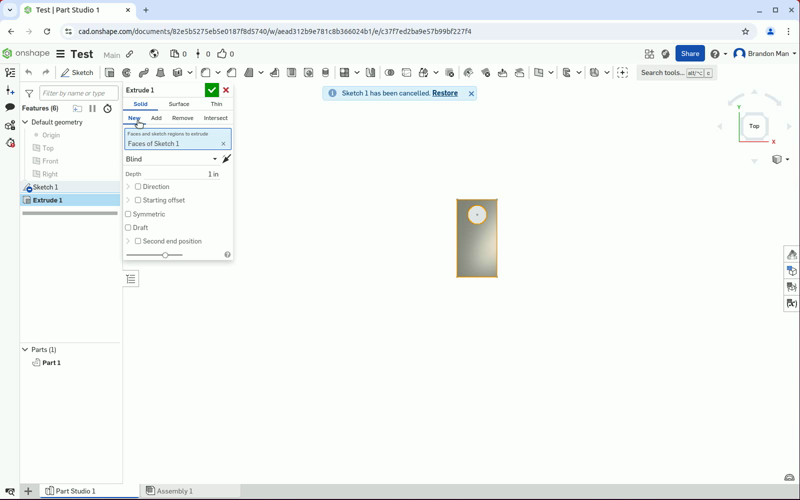
click(137, 120)
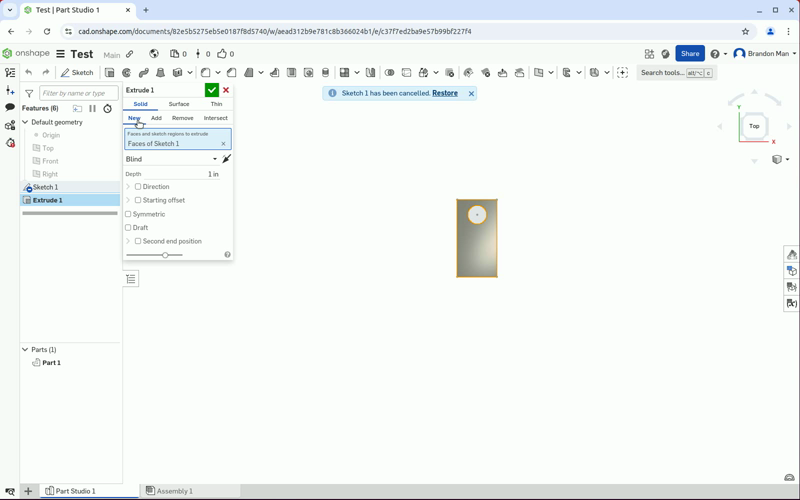
key(tab, 4)
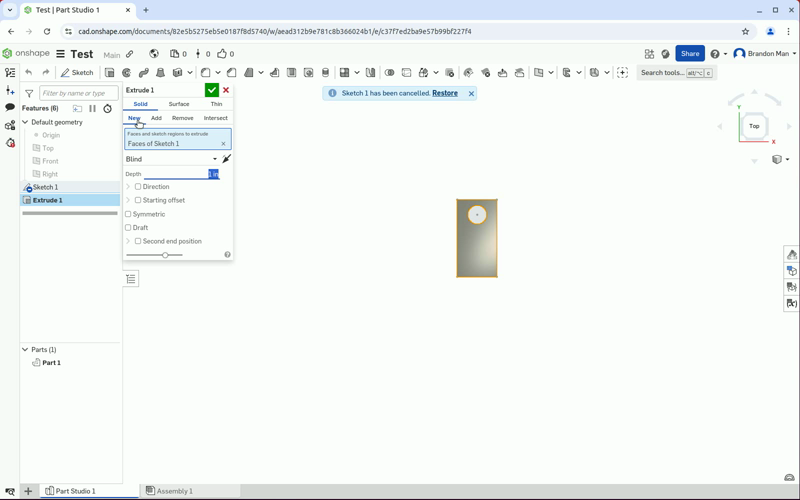
text(4.092)
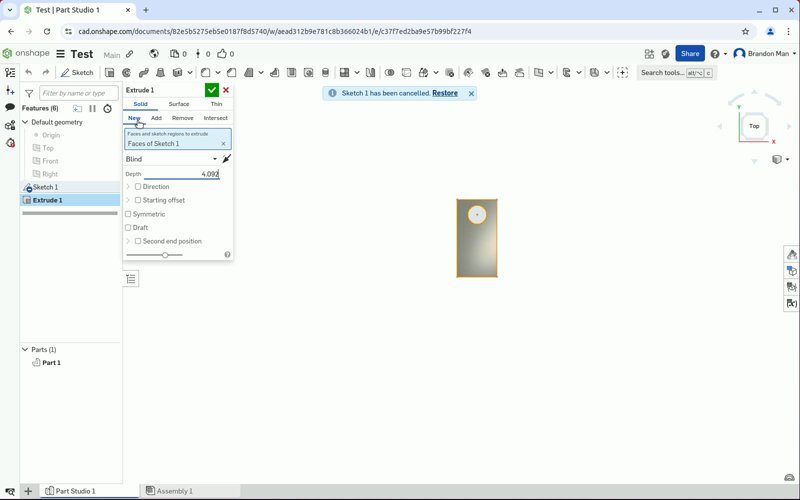
key(enter)
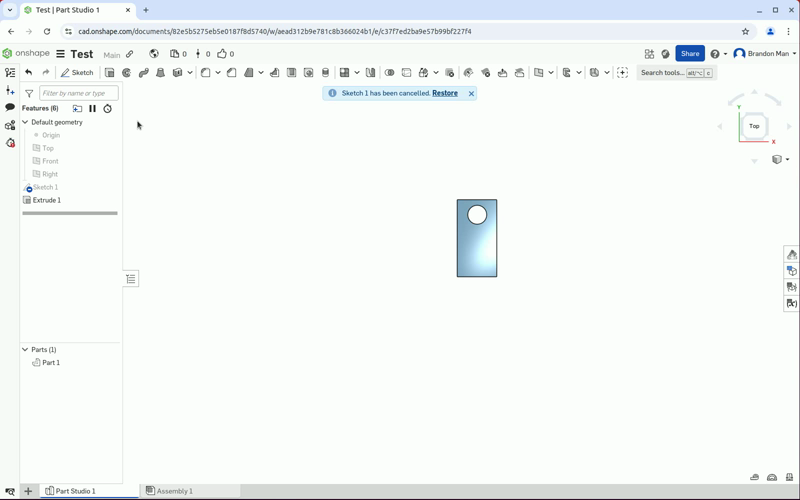
key(shift+h)
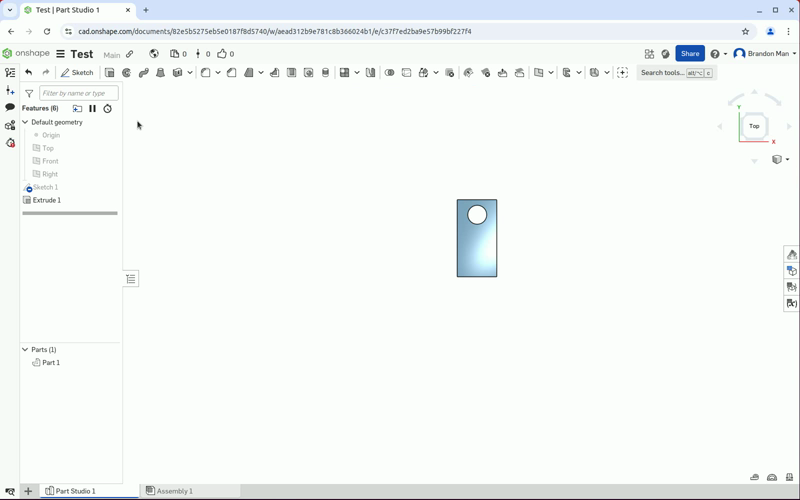
key(shift+h)
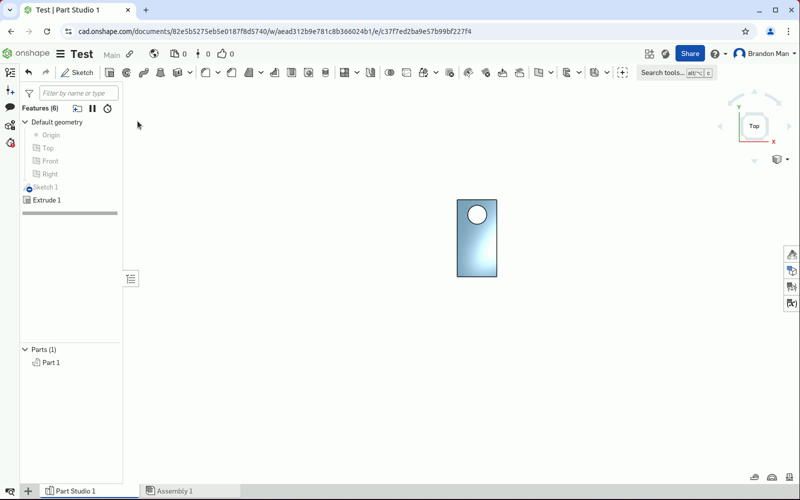
mouse_move(73, 189)
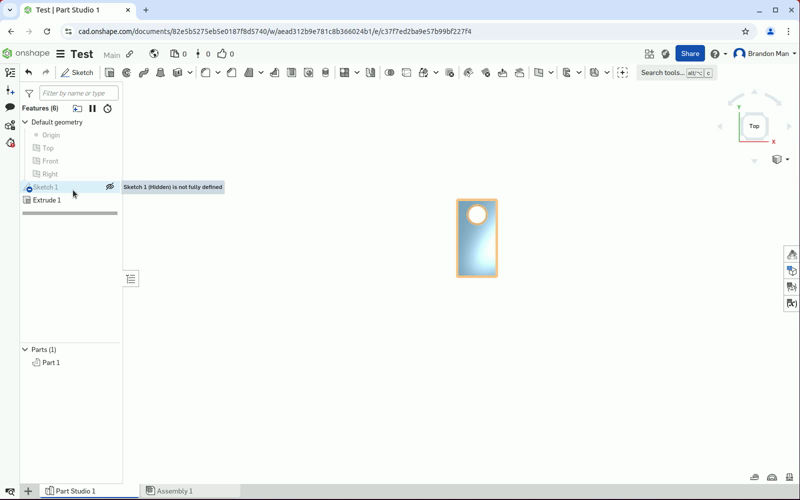
click(73, 189)
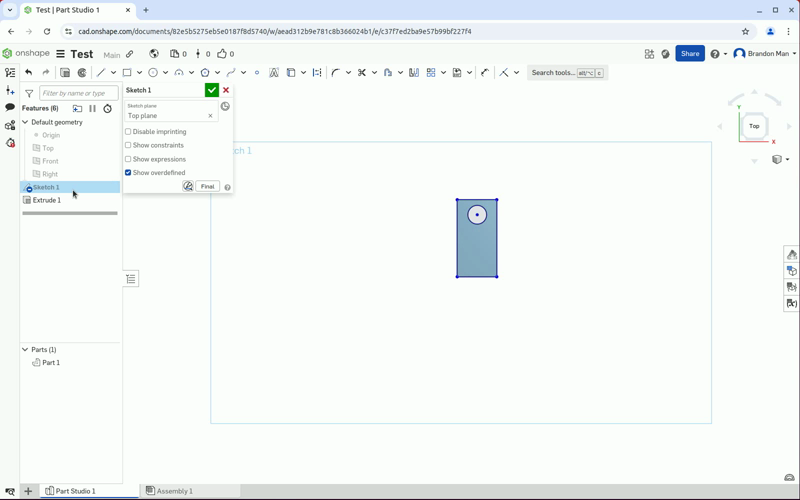
mouse_move(229, 92)
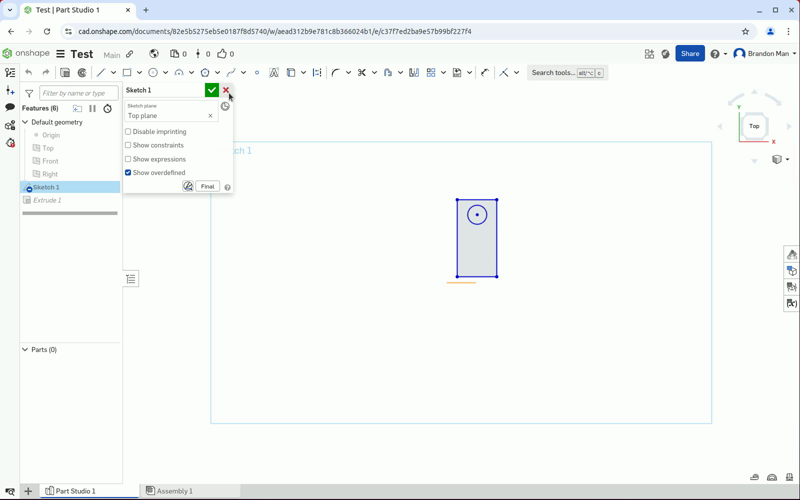
click(229, 92)
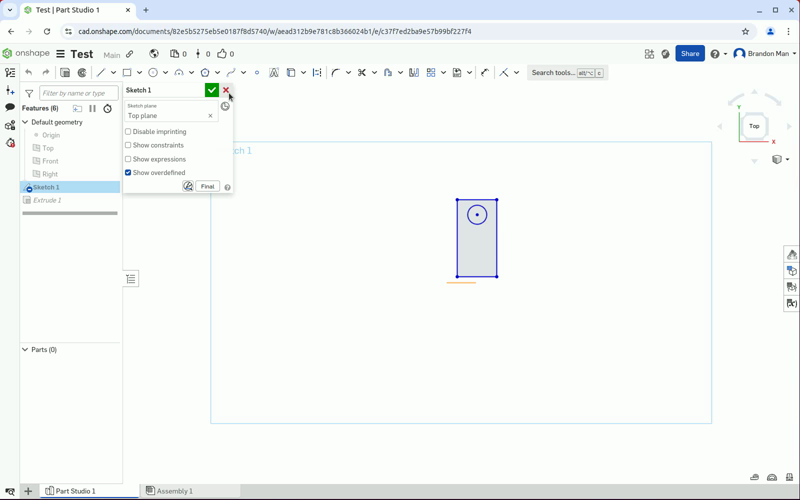
key(shift+s)
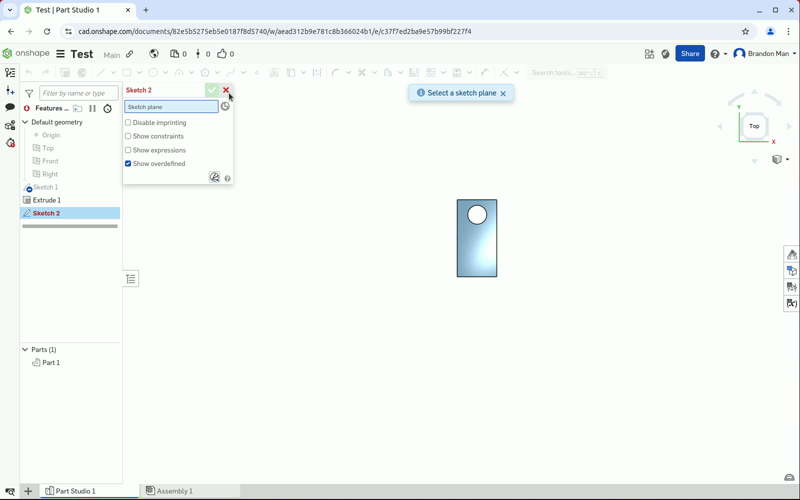
mouse_move(73, 150)
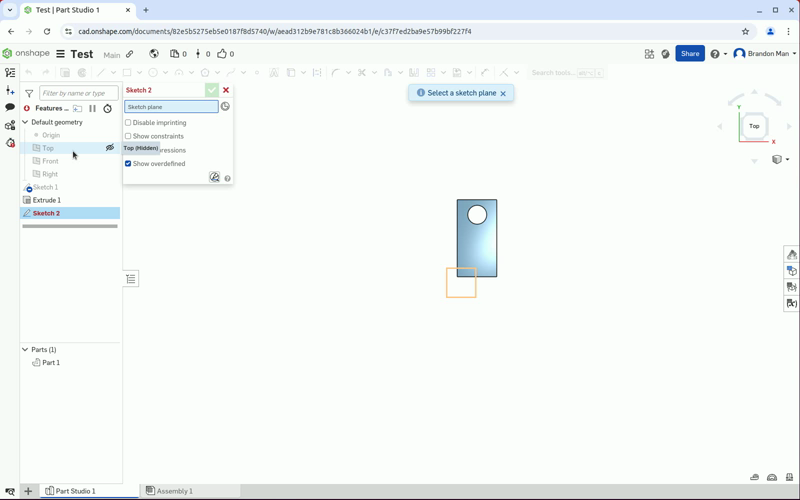
click(73, 150)
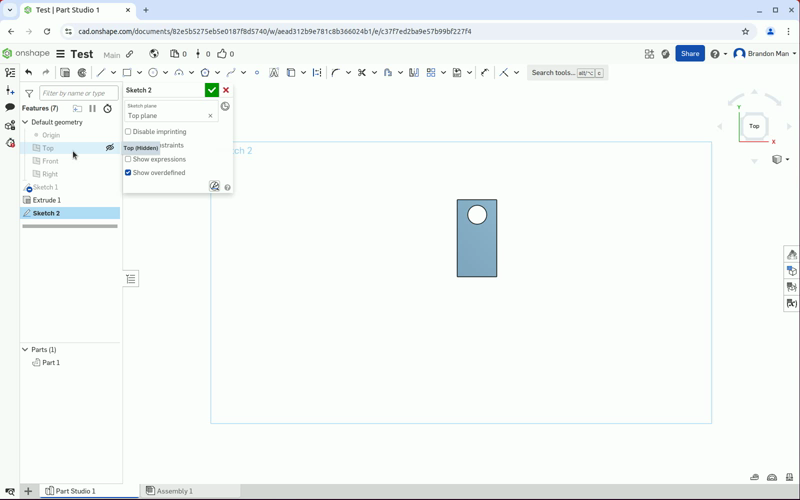
mouse_move(73, 352)
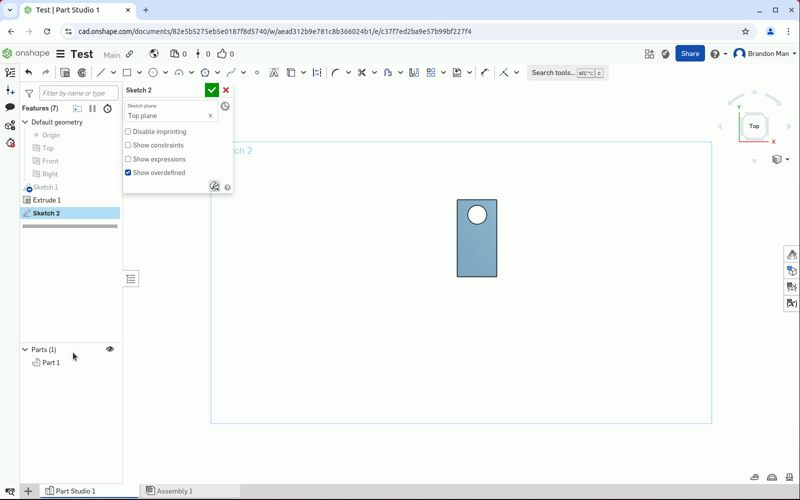
key(y)
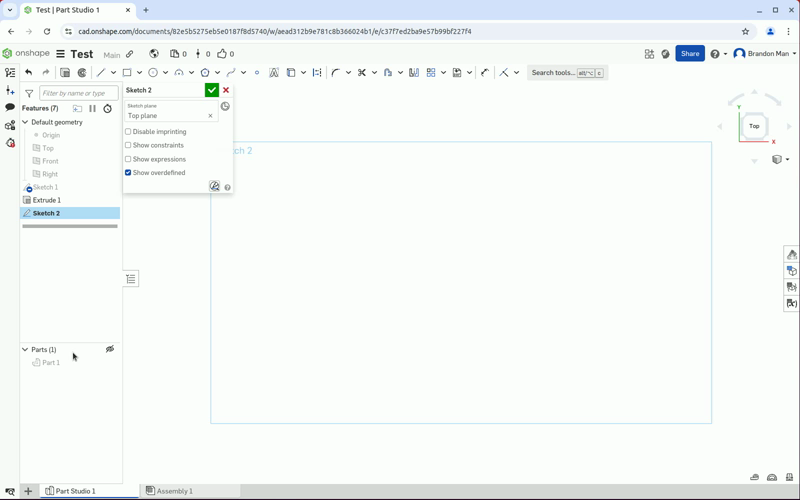
key(c)
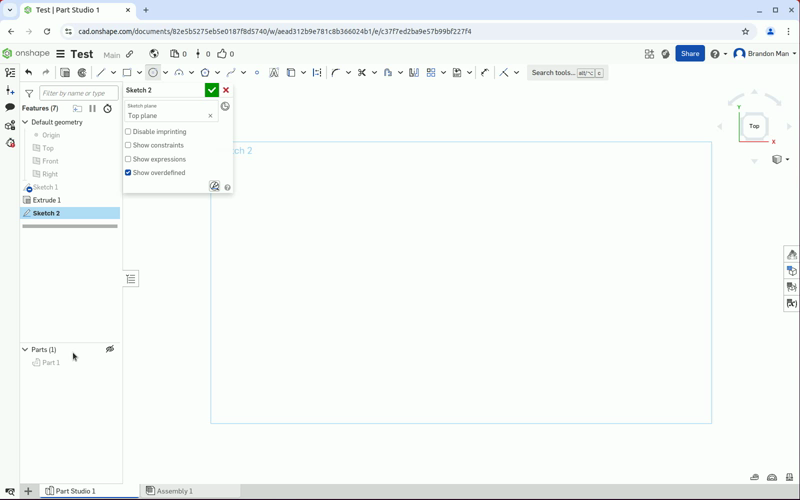
key_down(shift)
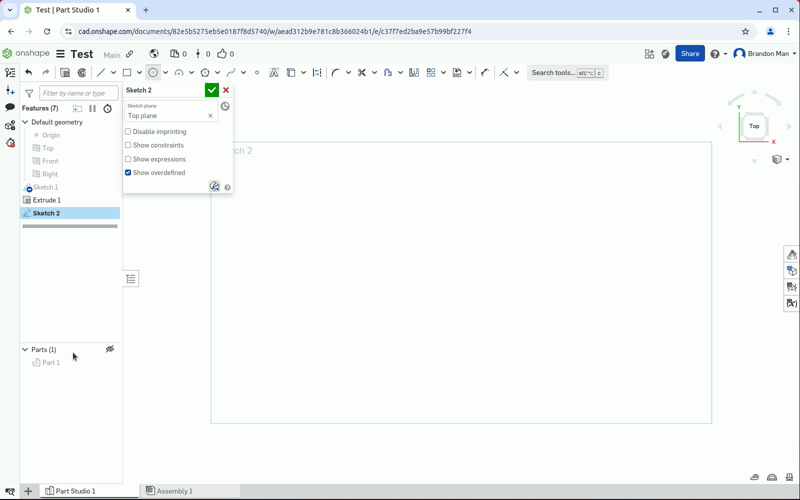
mouse_move(355, 260)
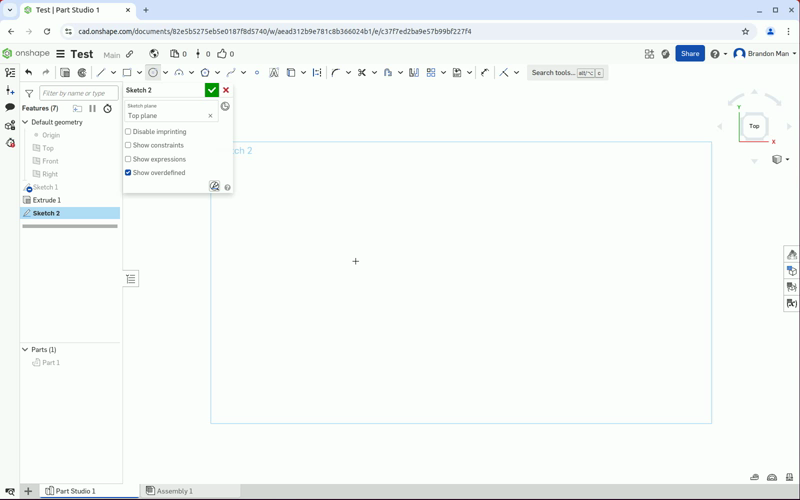
click(355, 260)
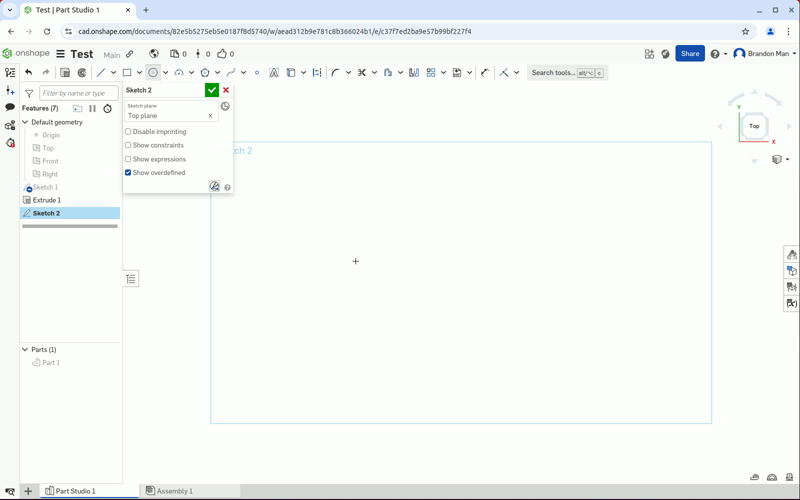
key_up(shift)
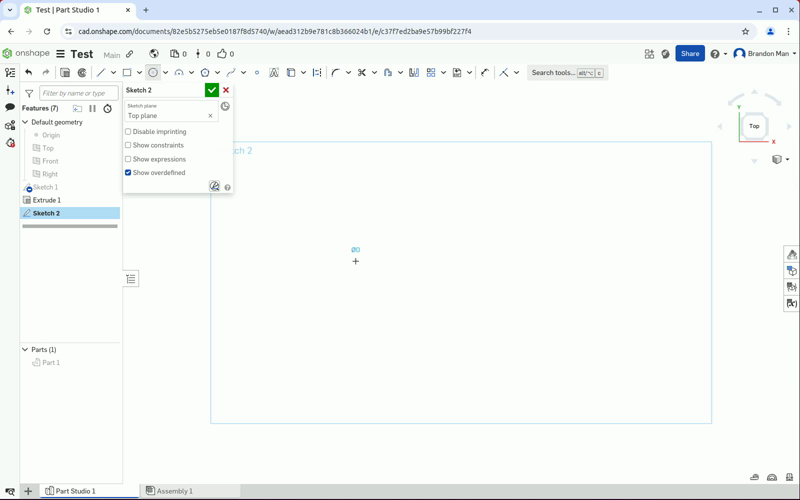
mouse_move(363, 260)
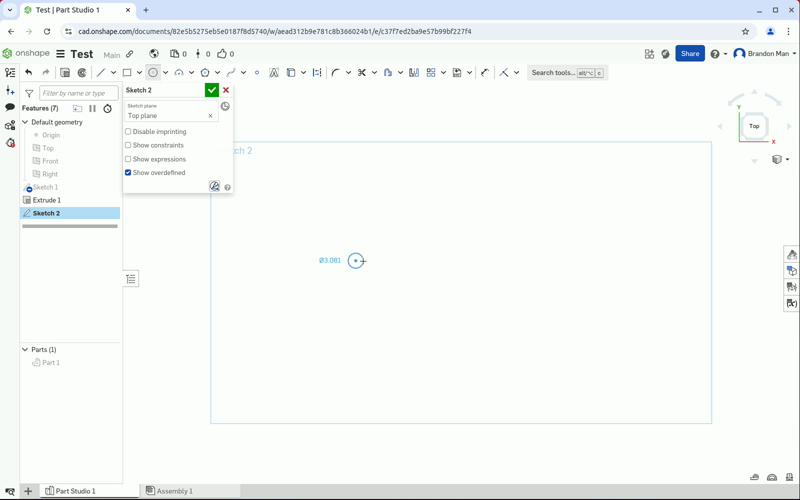
click(363, 260)
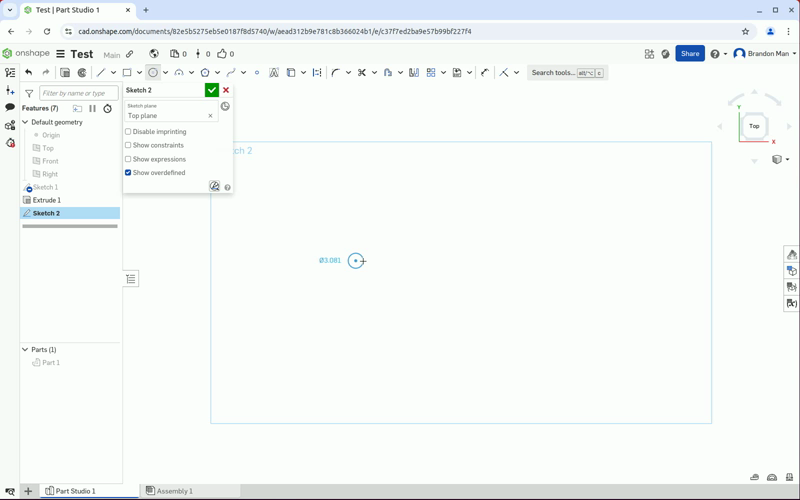
key(esc)
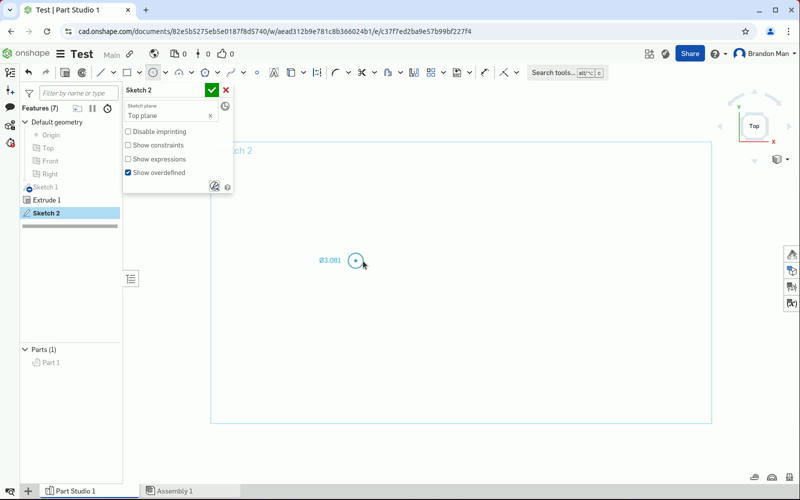
mouse_move(360, 261)
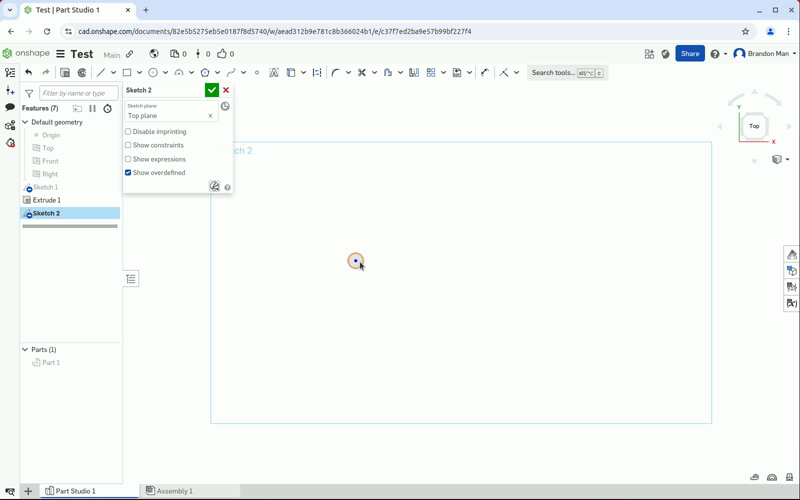
scroll(6)
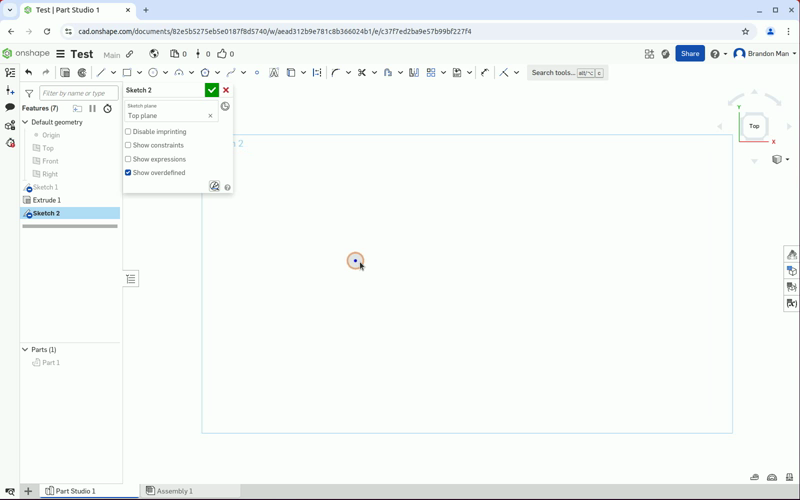
scroll(6)
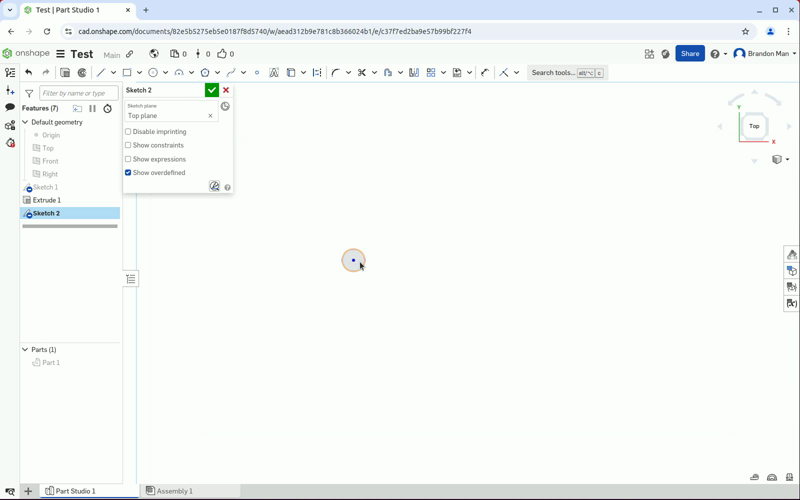
scroll(6)
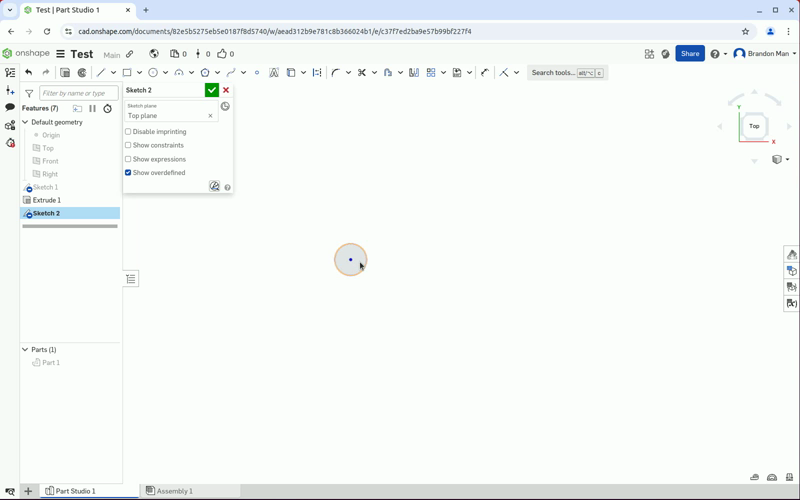
scroll(6)
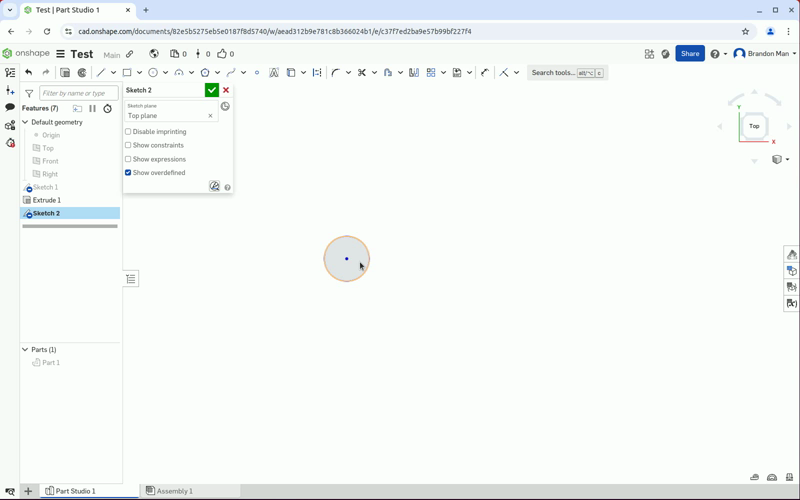
scroll(6)
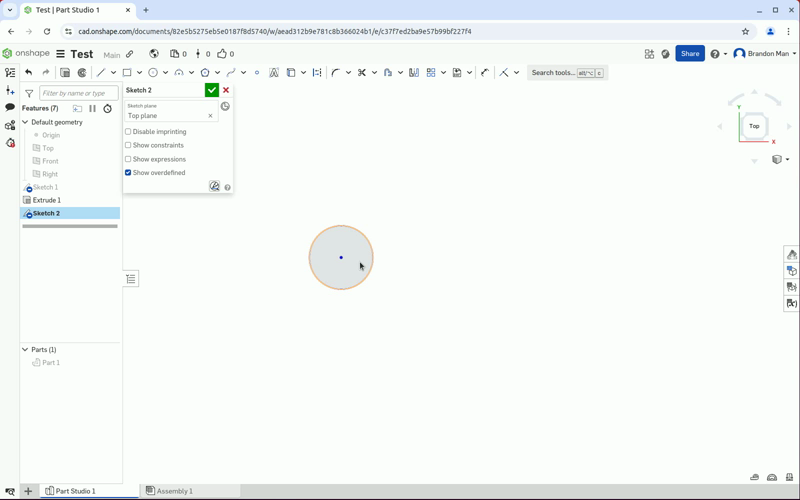
scroll(6)
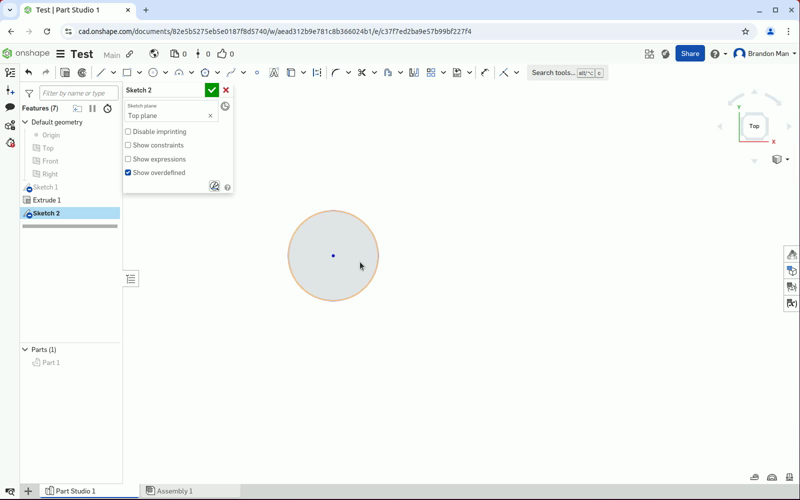
scroll(6)
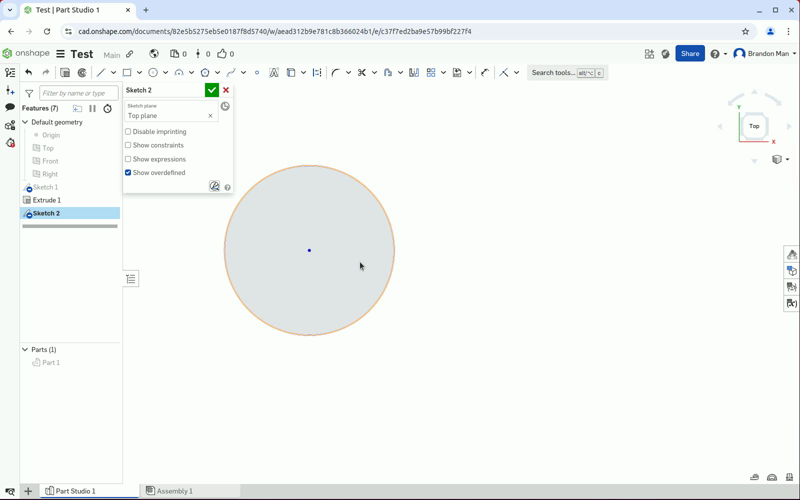
click(360, 261)
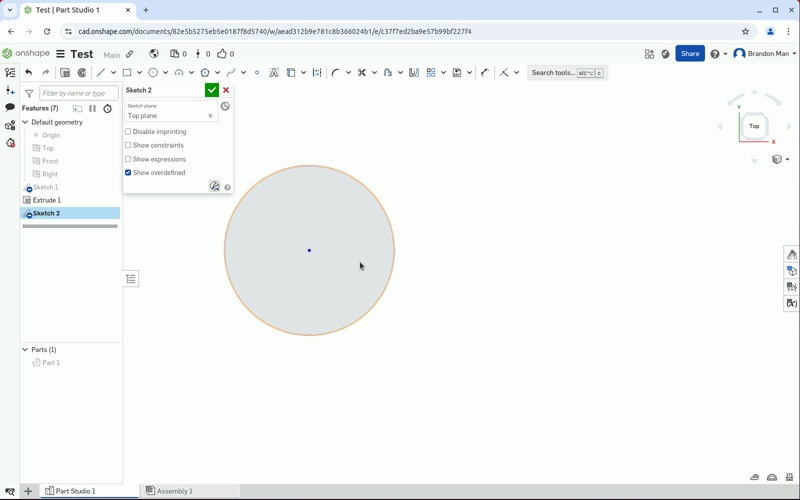
scroll(-6)
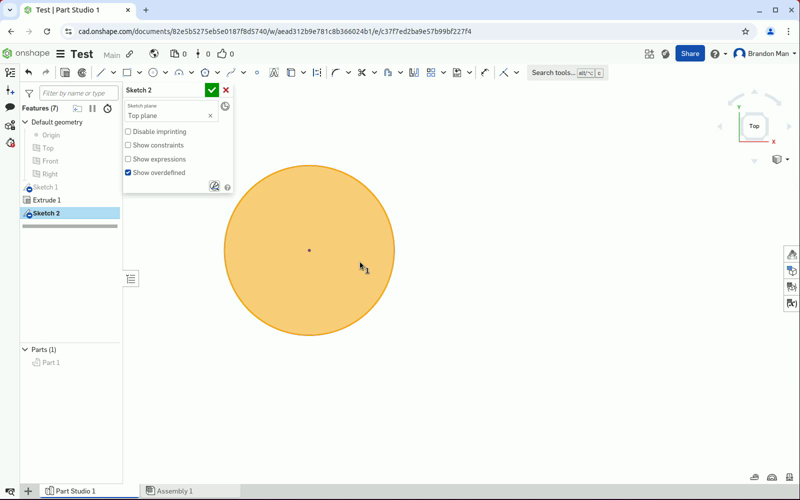
scroll(-6)
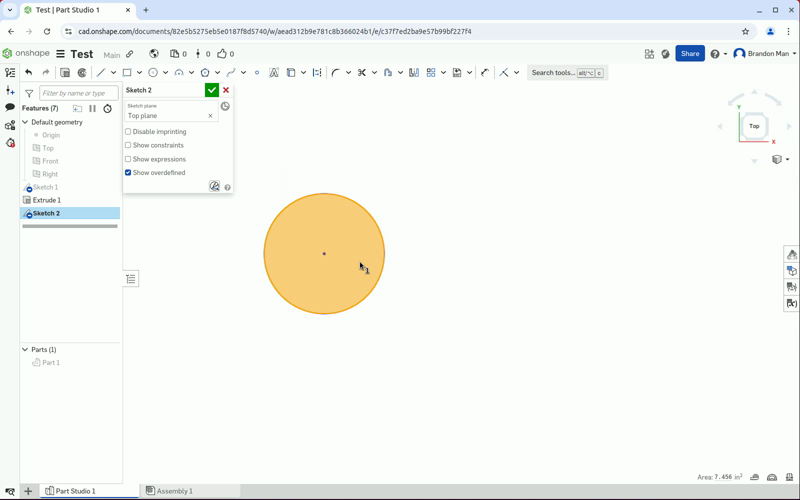
scroll(-6)
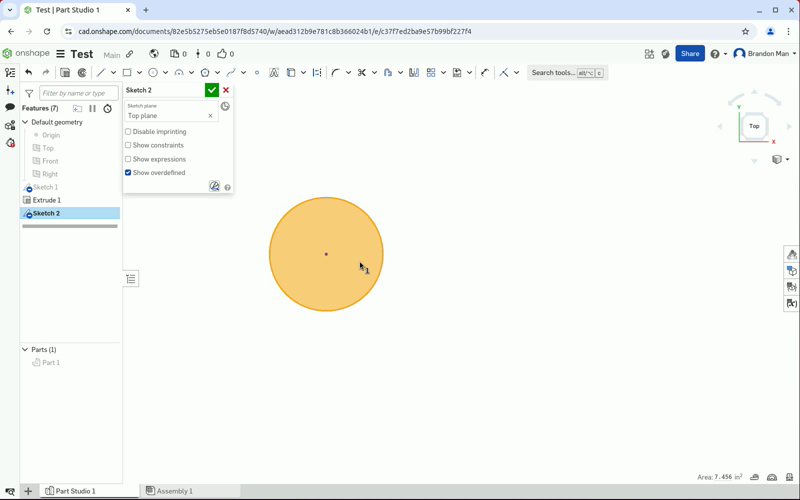
scroll(-6)
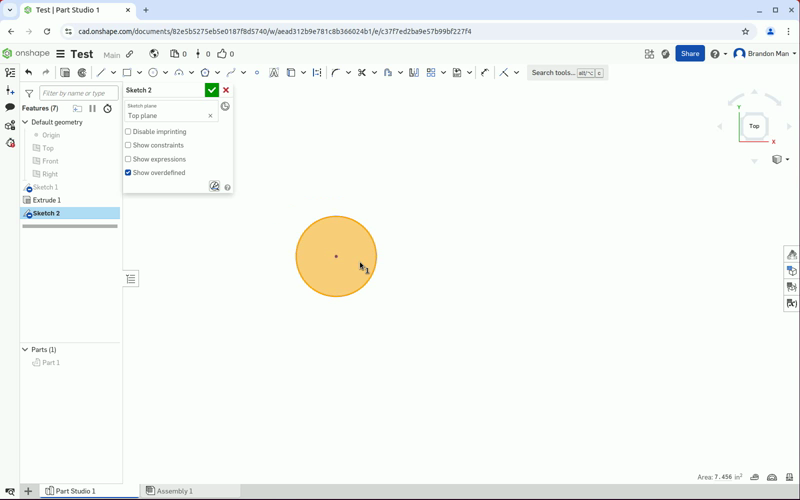
scroll(-6)
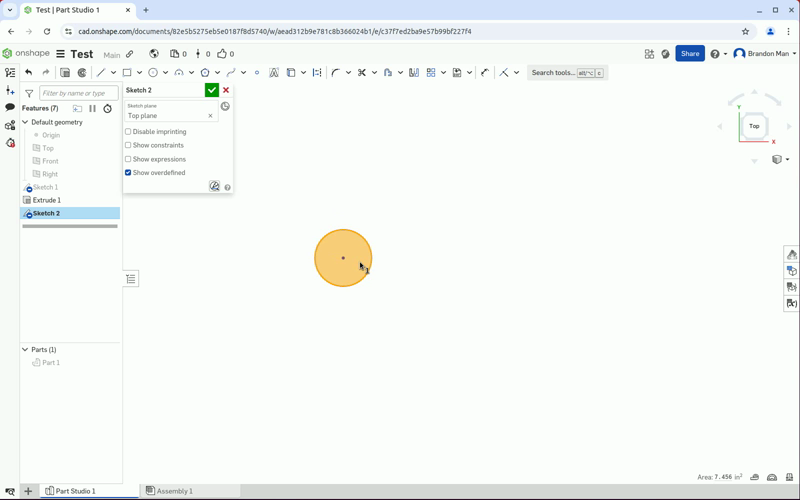
scroll(-6)
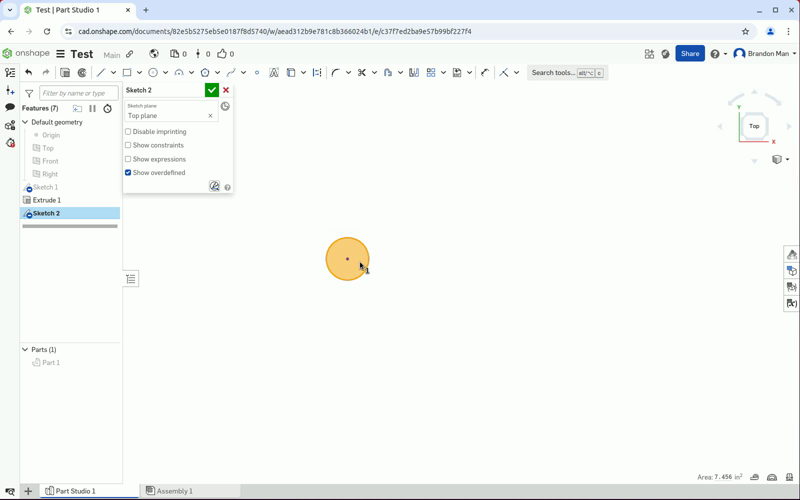
scroll(-6)
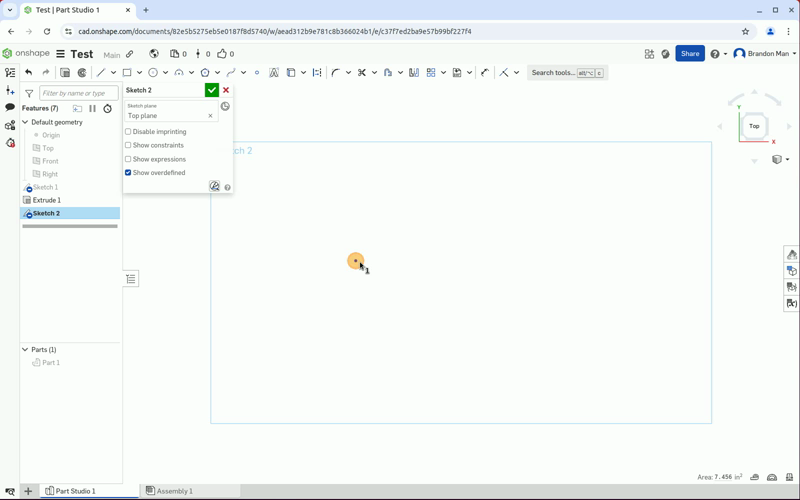
mouse_move(73, 352)
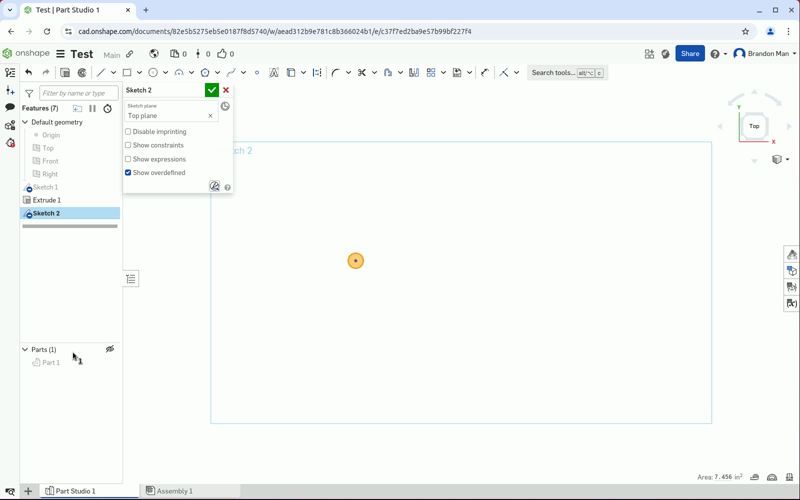
key(shift+y)
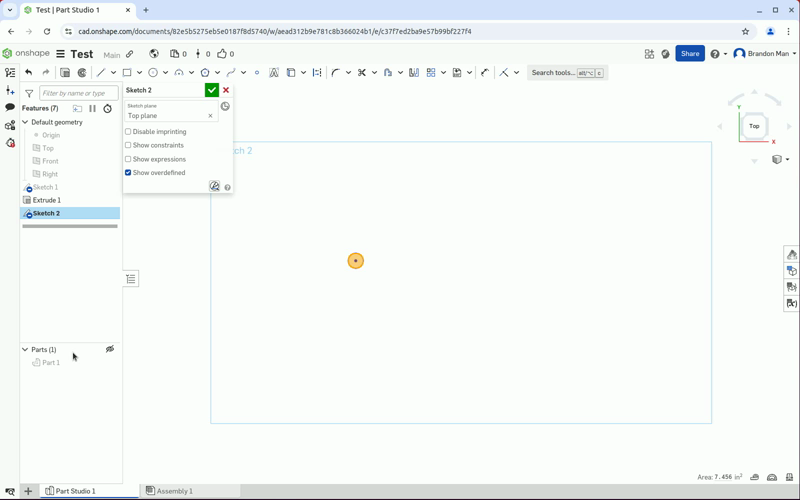
key(shift+e)
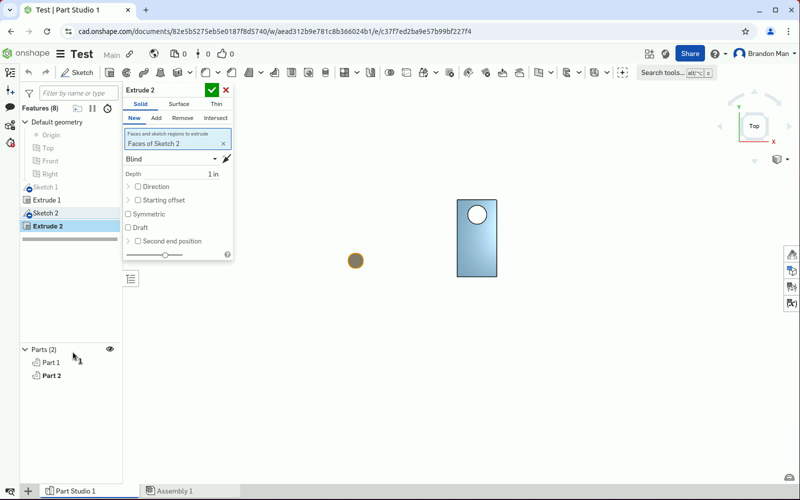
mouse_move(143, 106)
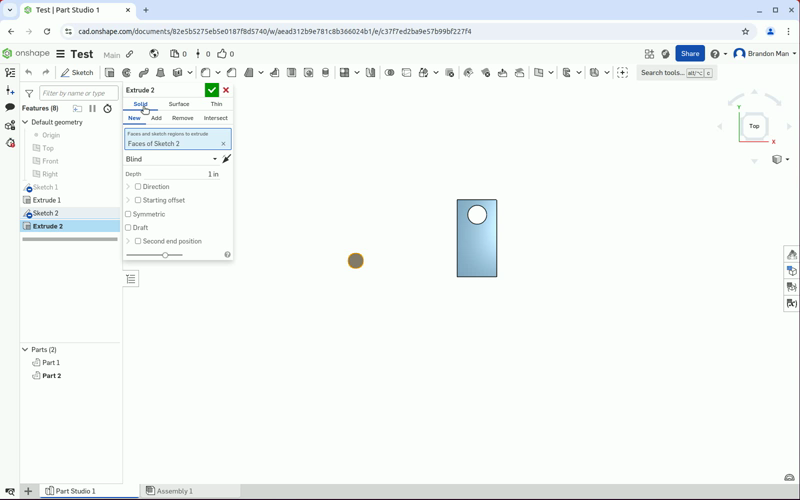
click(143, 106)
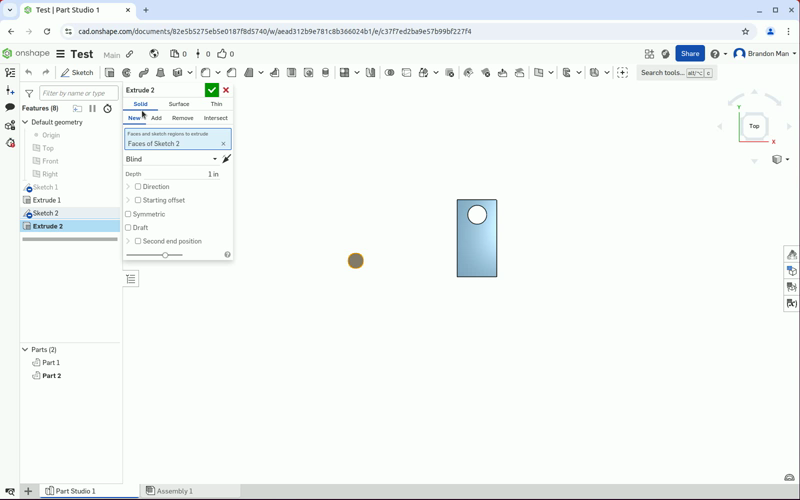
mouse_move(137, 120)
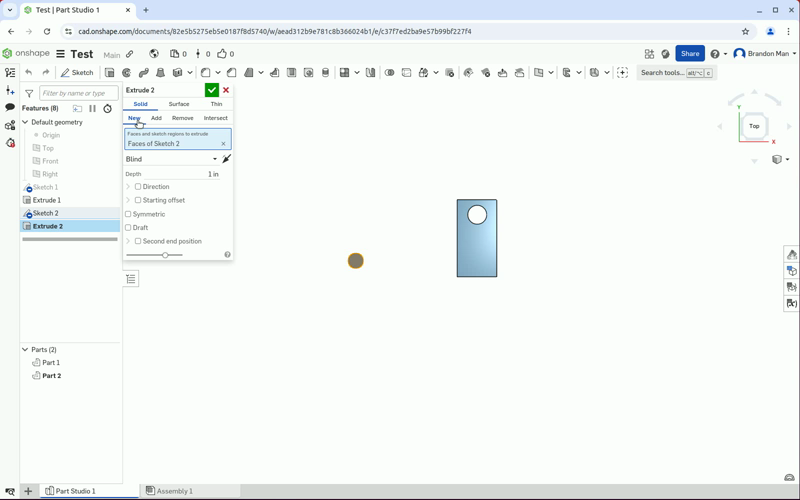
click(137, 120)
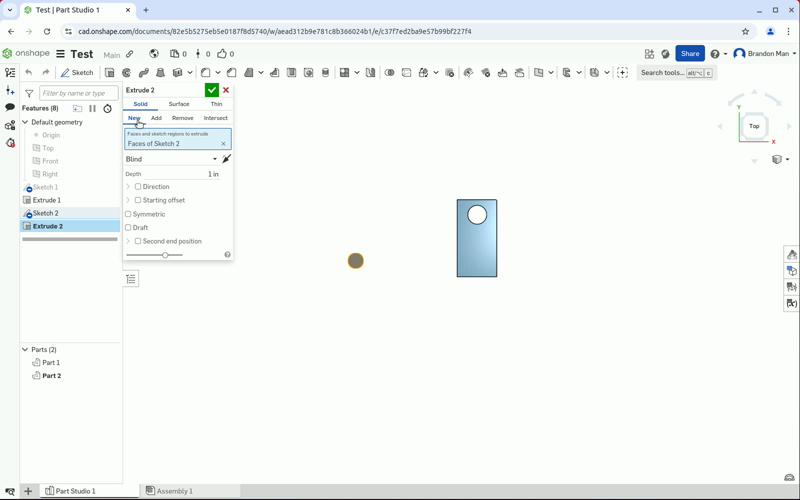
key(tab, 4)
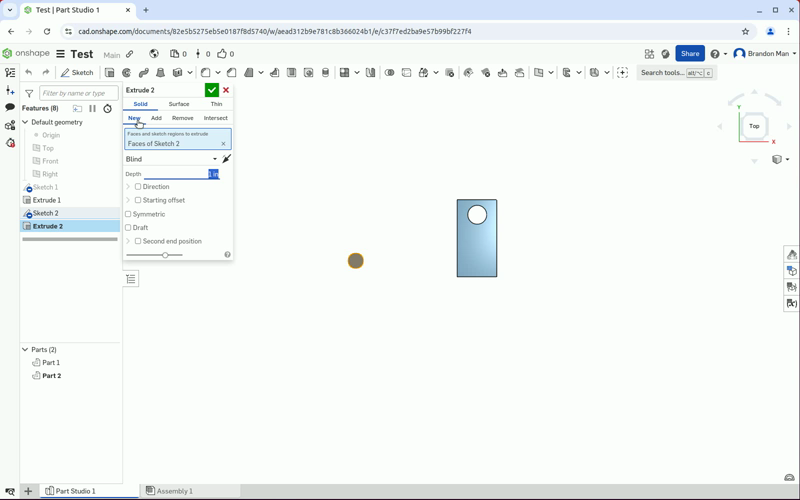
text(12.036)
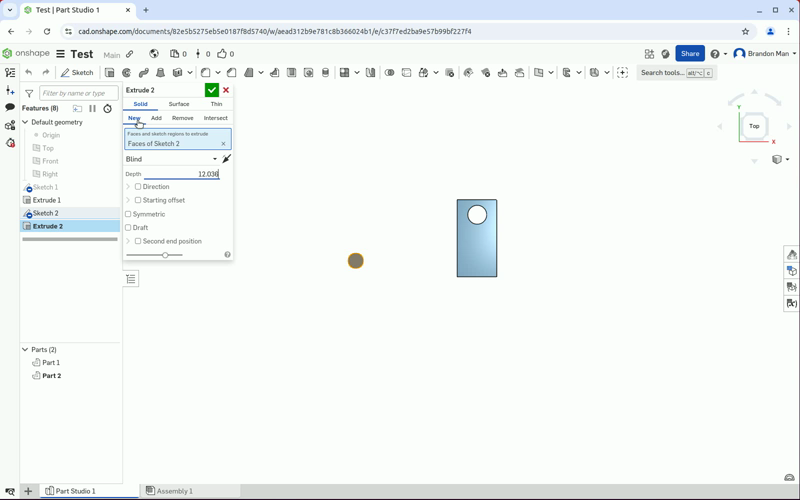
key(enter)
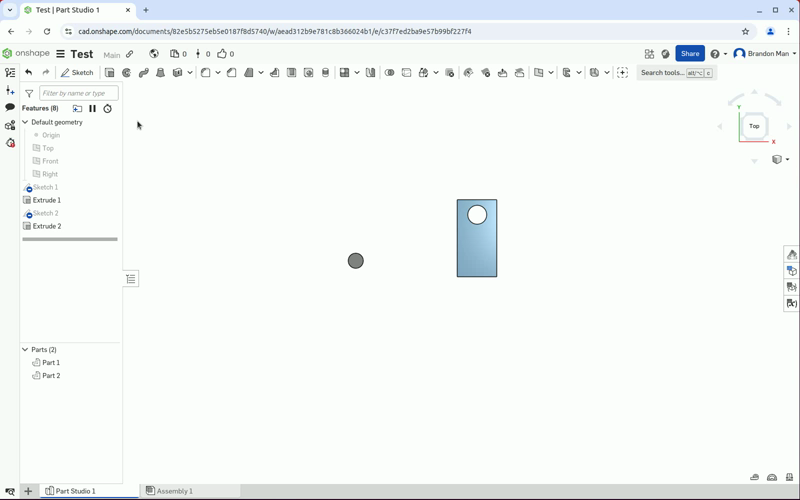
key(shift+h)
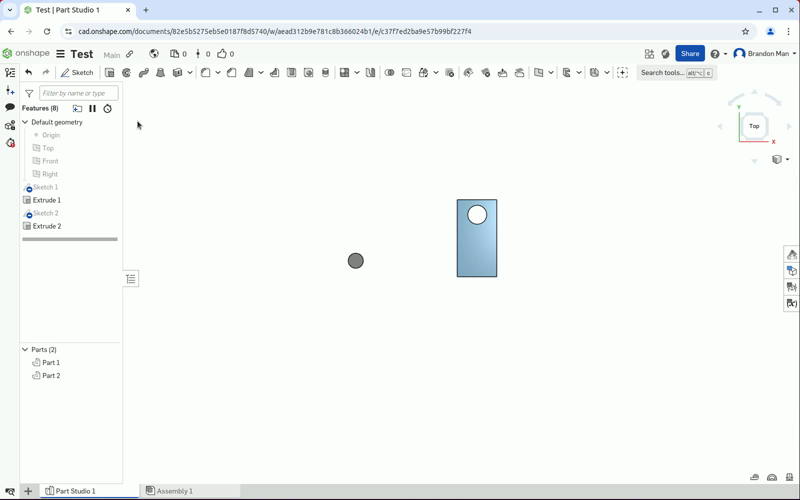
key(shift+h)
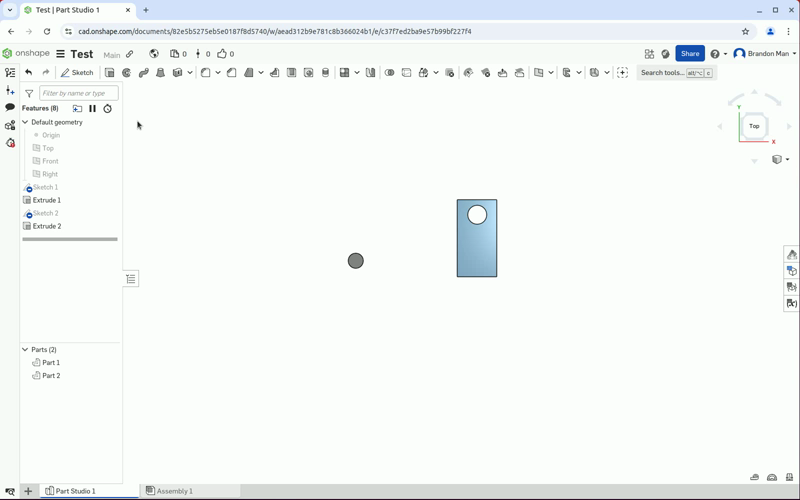
mouse_move(73, 189)
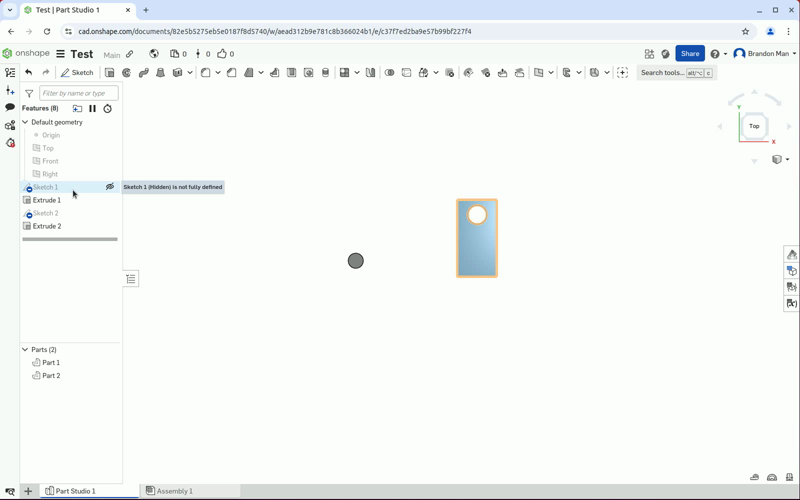
click(73, 189)
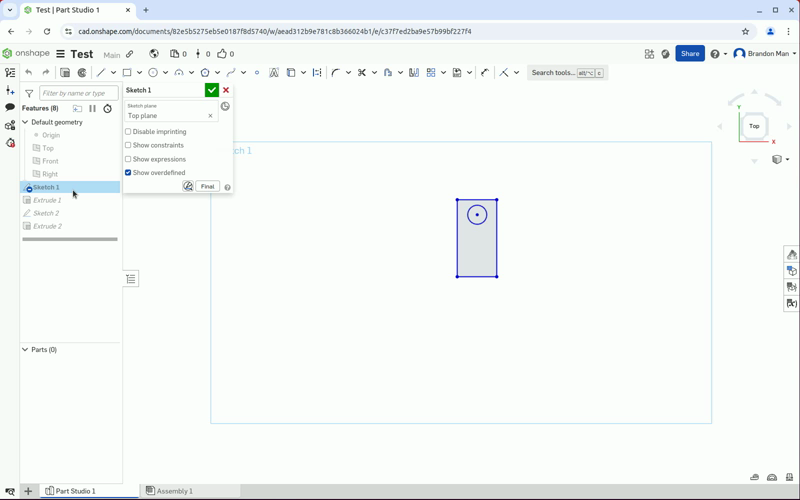
mouse_move(229, 92)
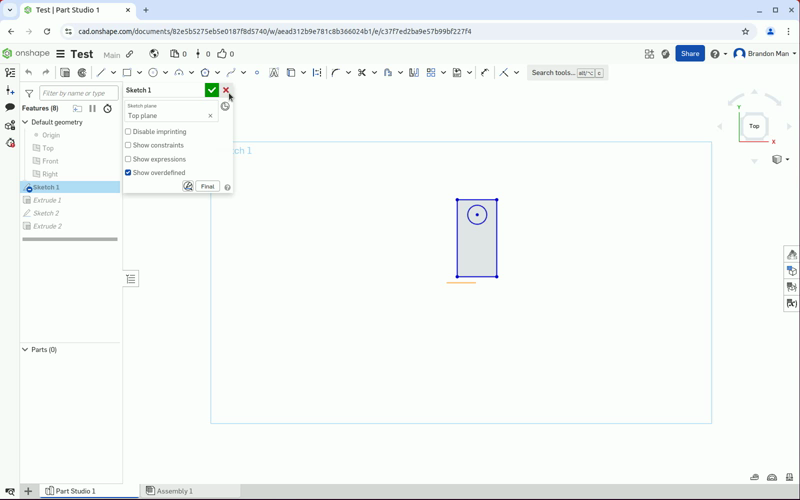
click(229, 92)
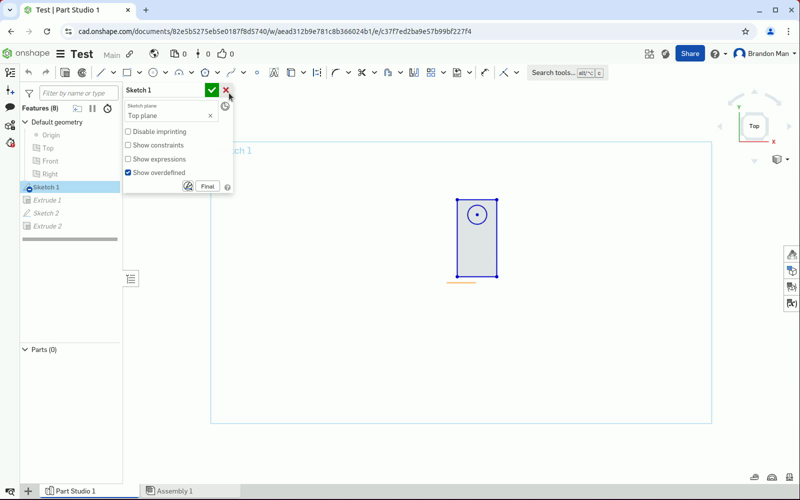
key(shift+s)
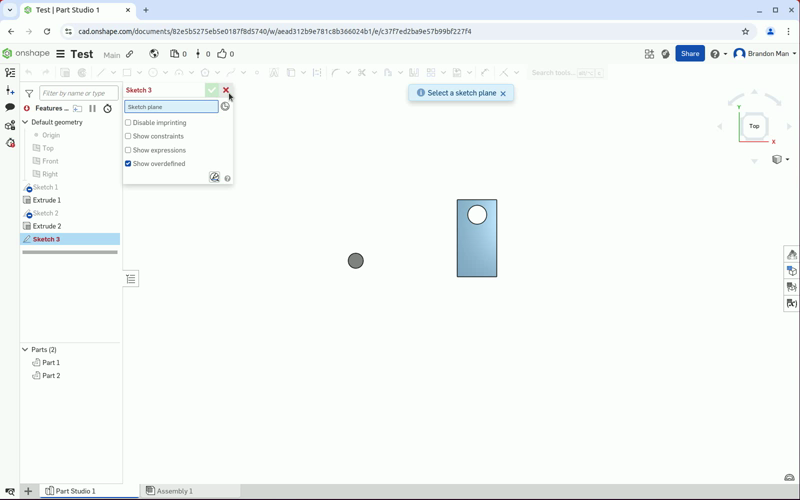
mouse_move(73, 150)
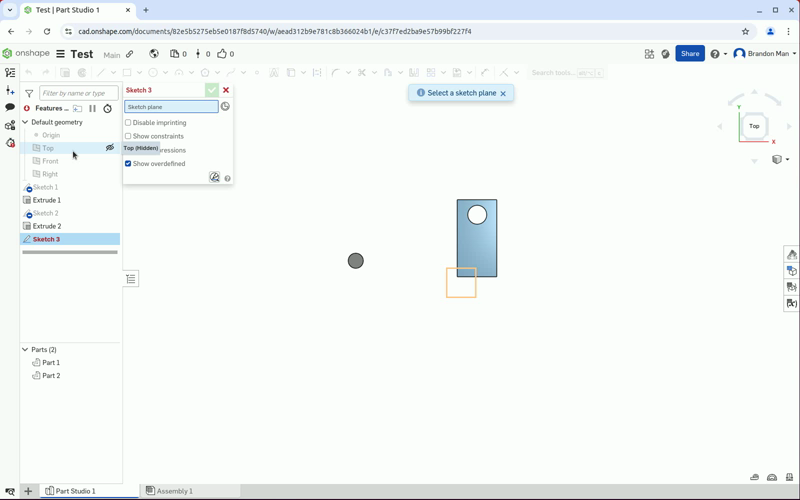
click(73, 150)
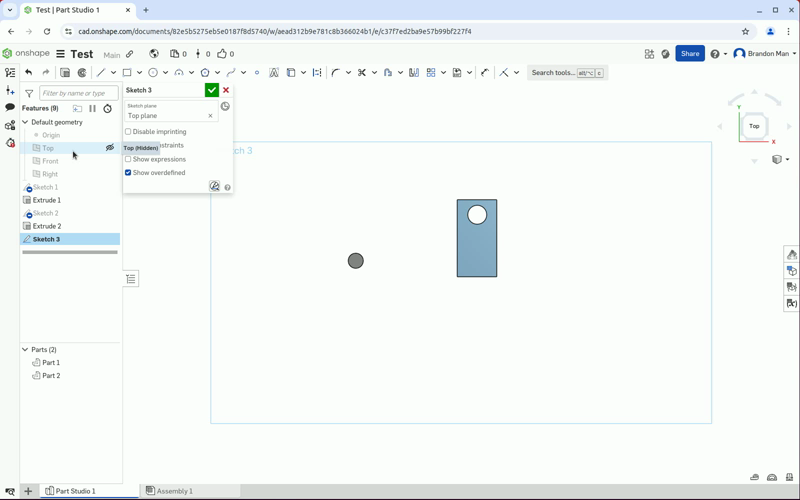
mouse_move(73, 352)
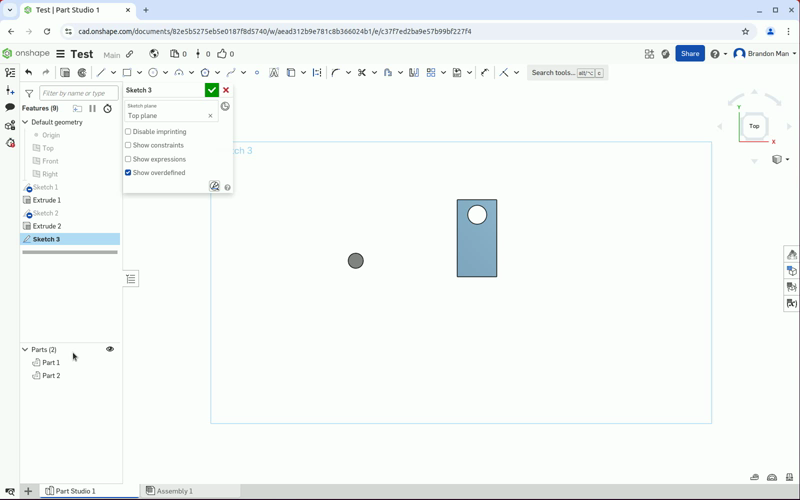
key(y)
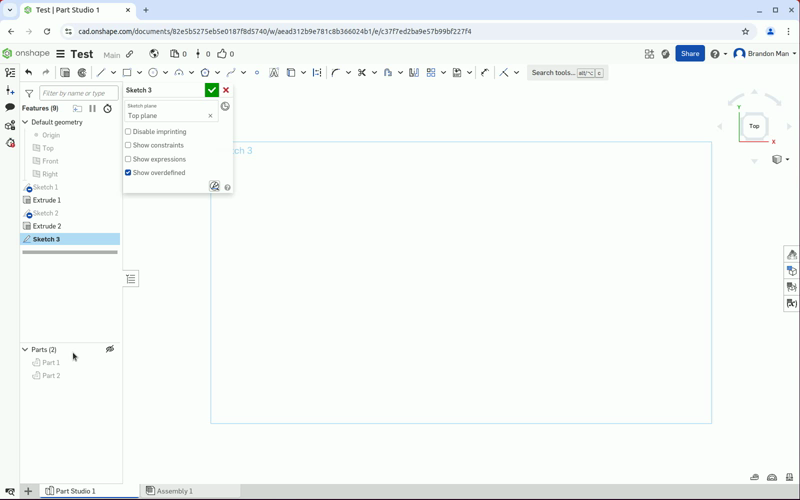
key(l)
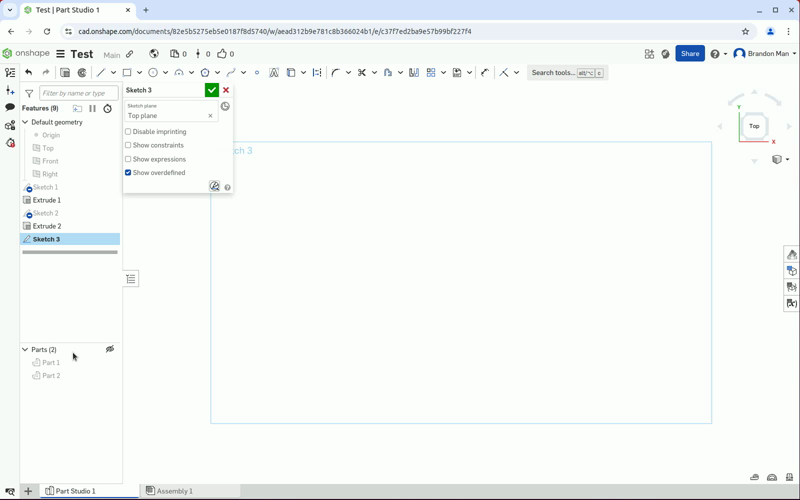
key_down(shift)
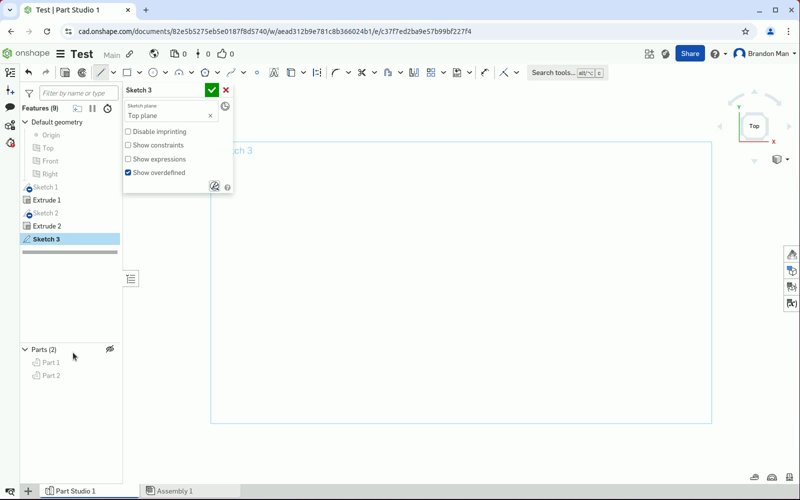
mouse_move(390, 340)
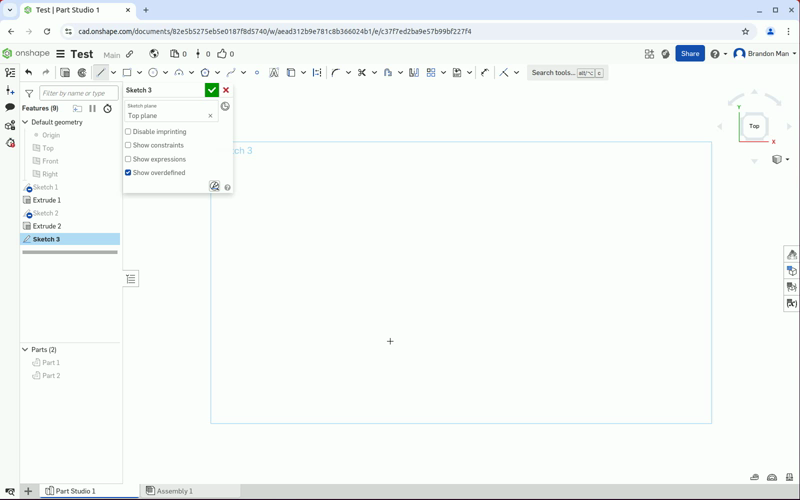
click(390, 340)
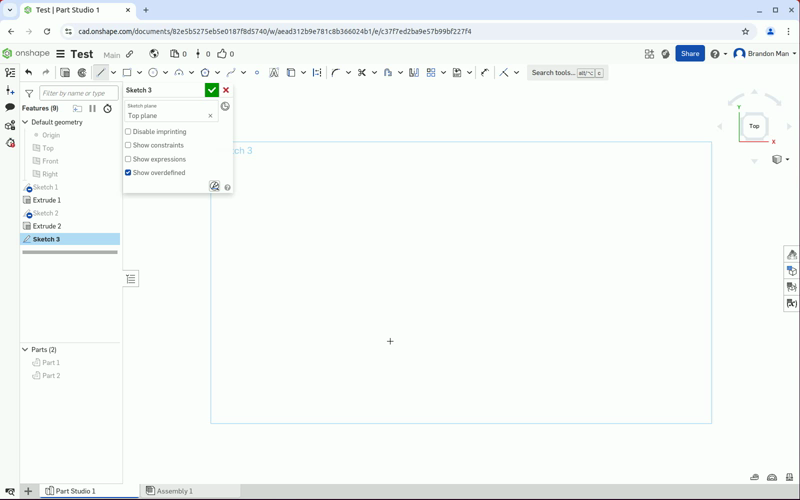
key_up(shift)
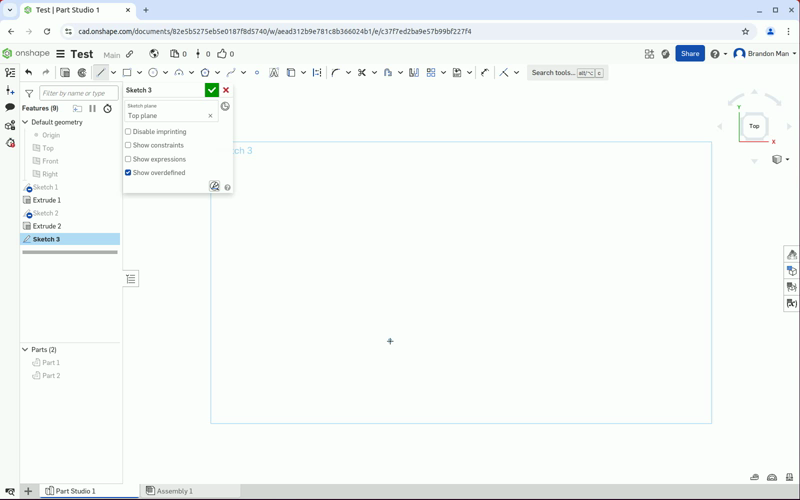
key_down(shift)
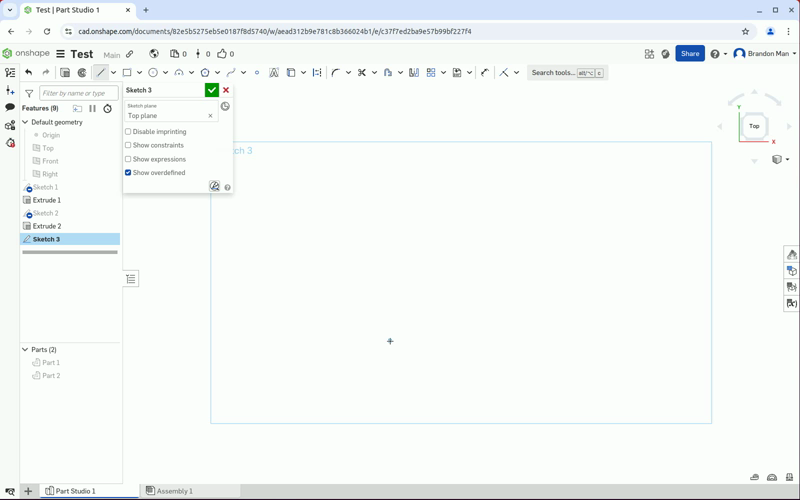
mouse_move(420, 340)
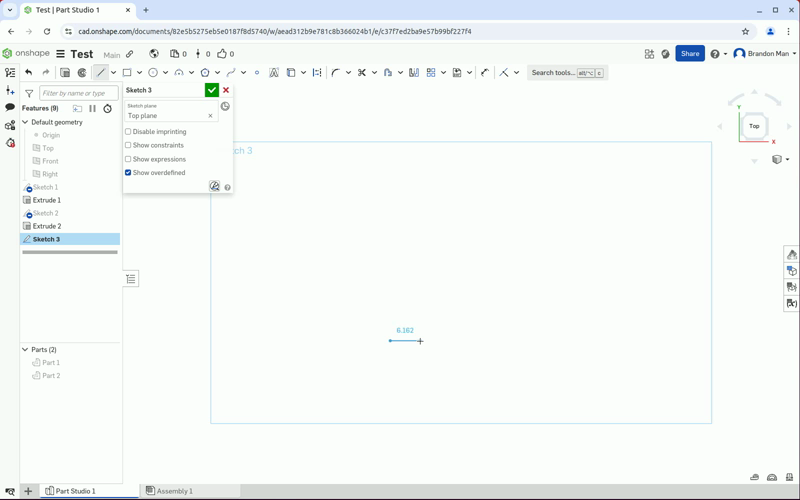
mouse_move(425, 340)
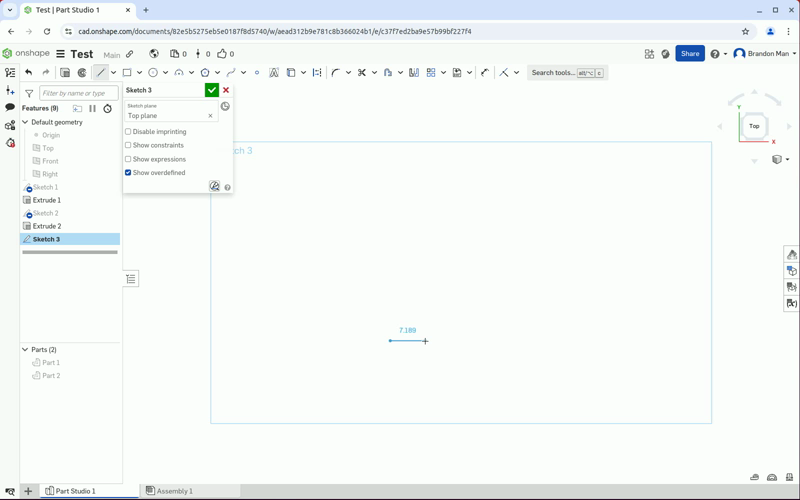
click(425, 340)
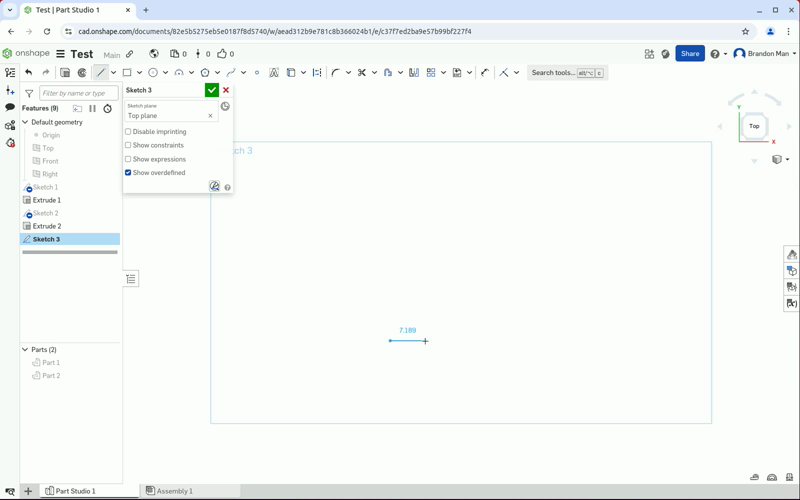
key_up(shift)
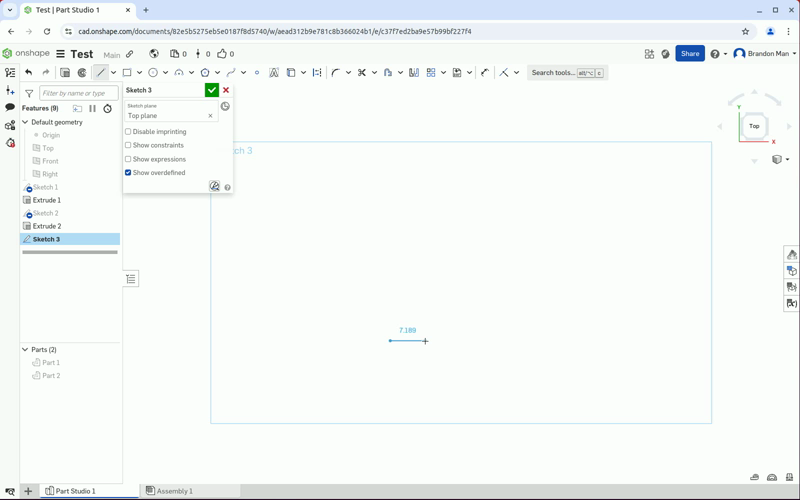
key_down(shift)
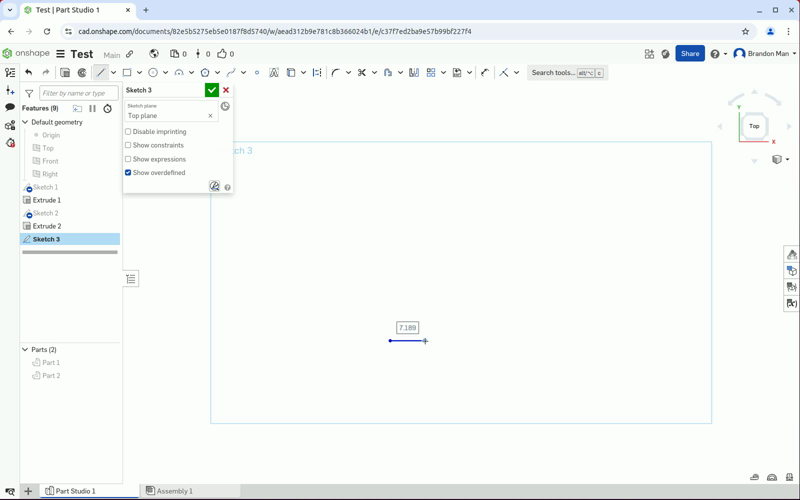
mouse_move(425, 253)
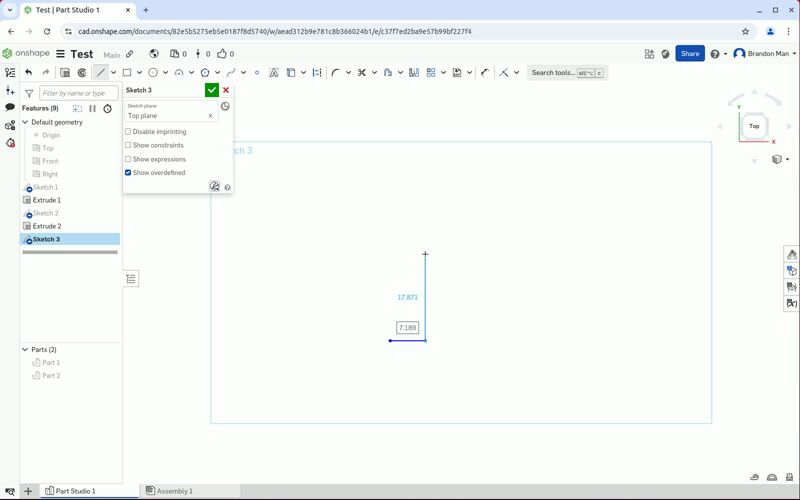
click(425, 253)
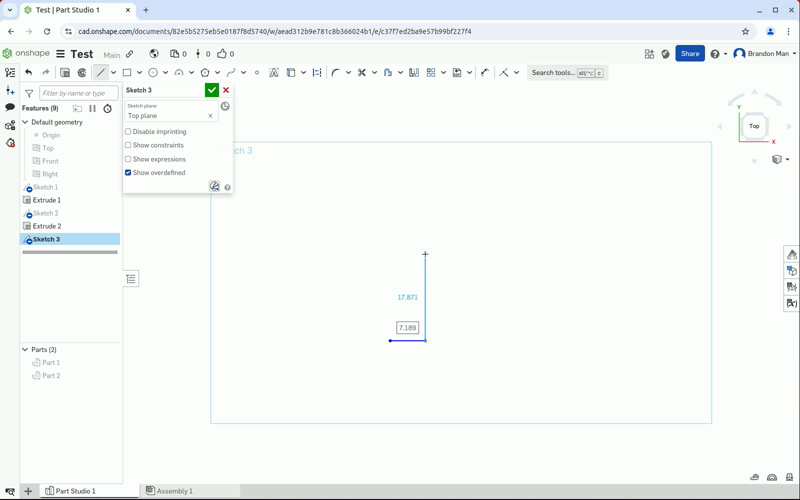
key_up(shift)
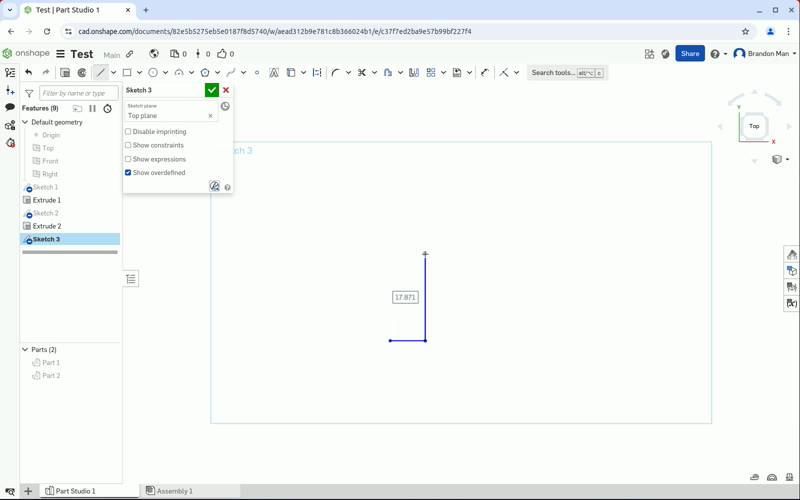
key_down(shift)
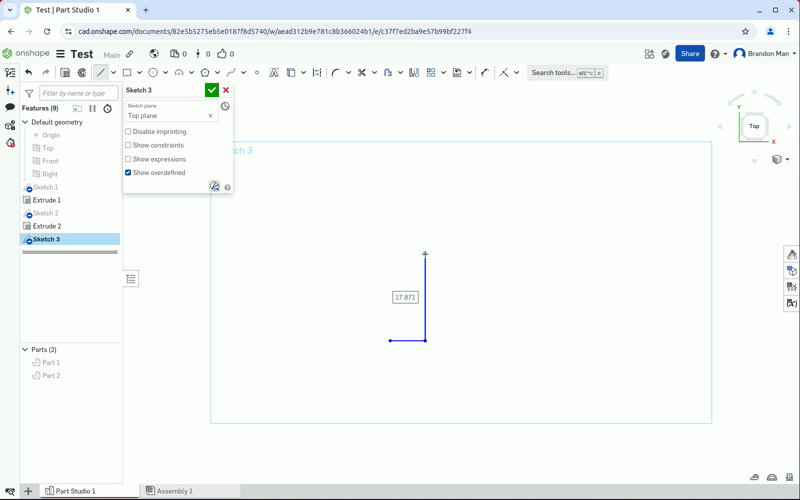
mouse_move(455, 253)
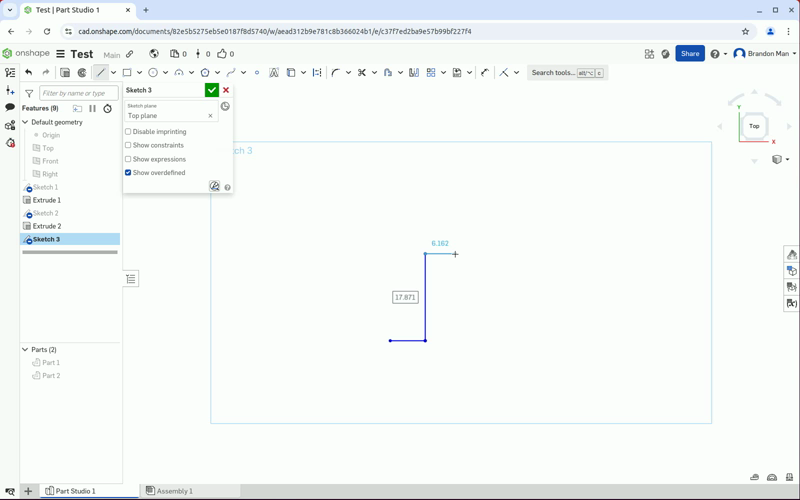
mouse_move(390, 253)
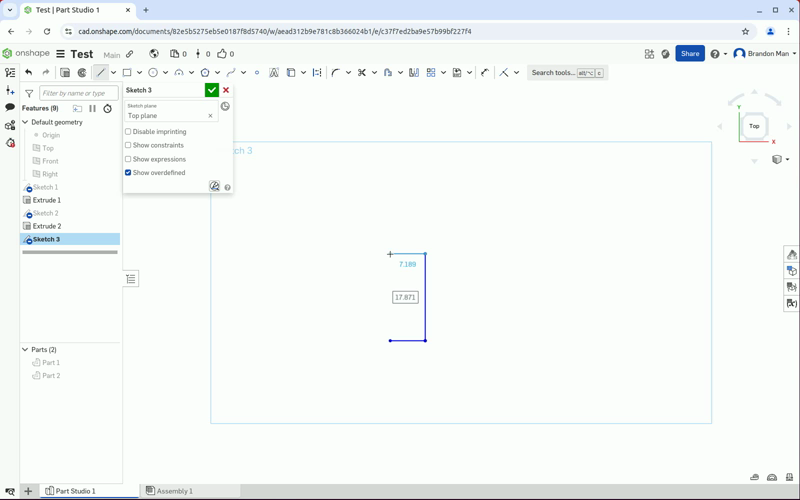
click(390, 253)
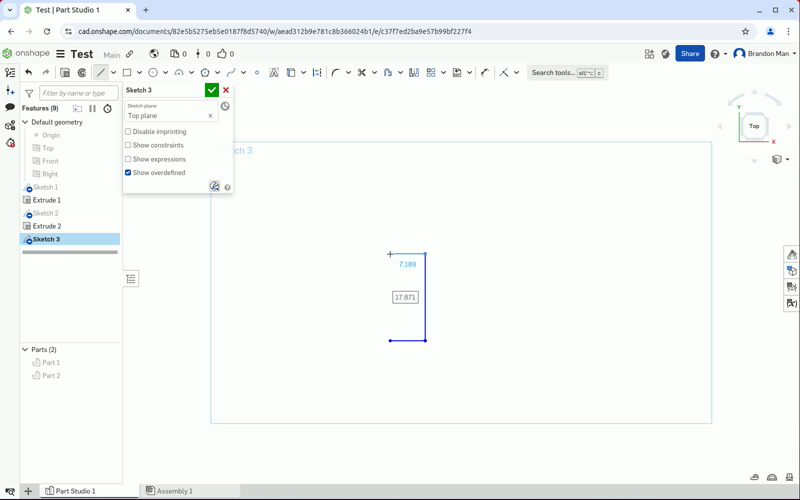
key_up(shift)
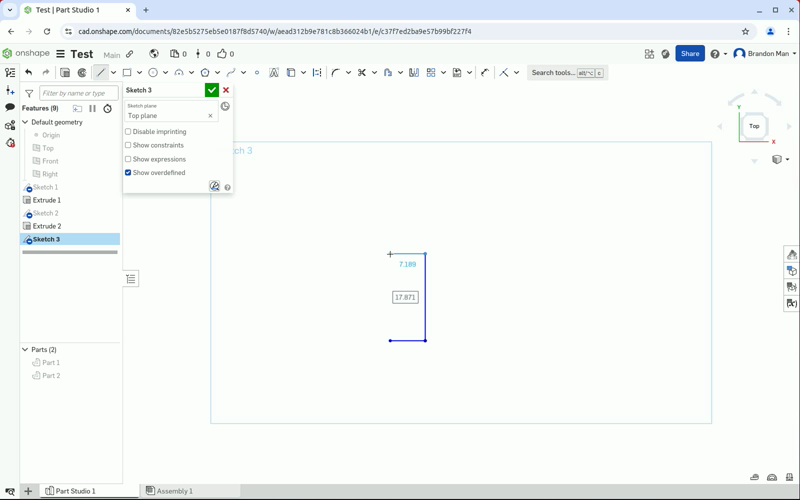
key_down(shift)
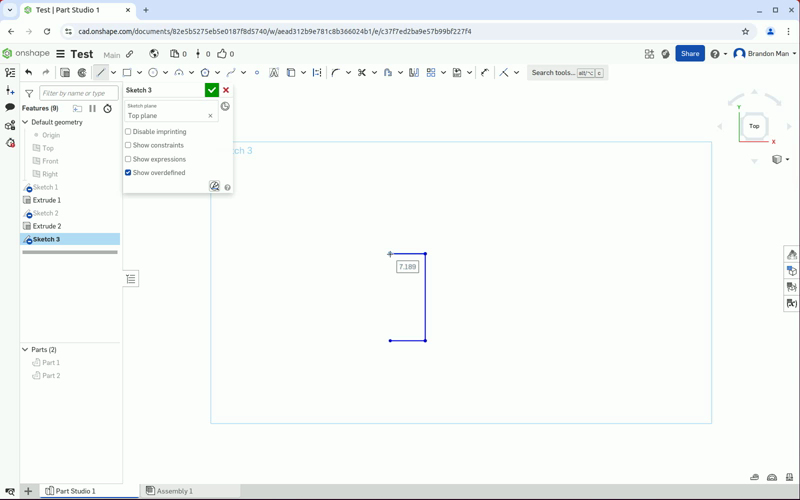
mouse_move(390, 340)
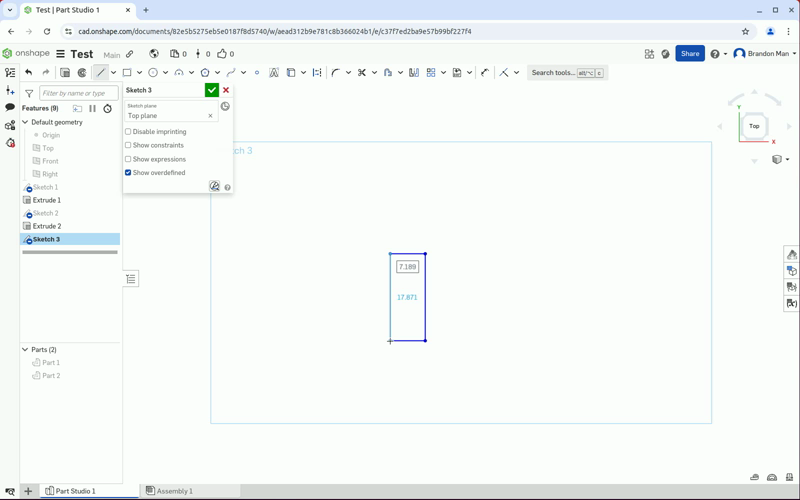
key_up(shift)
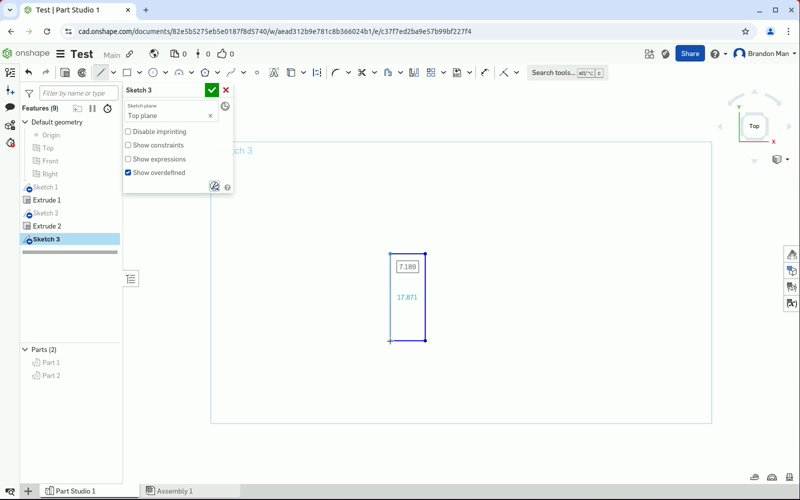
click(390, 340)
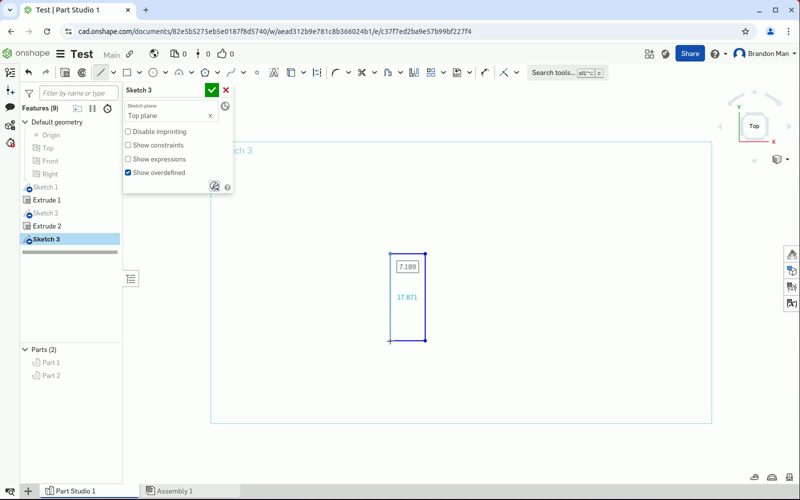
key(esc)
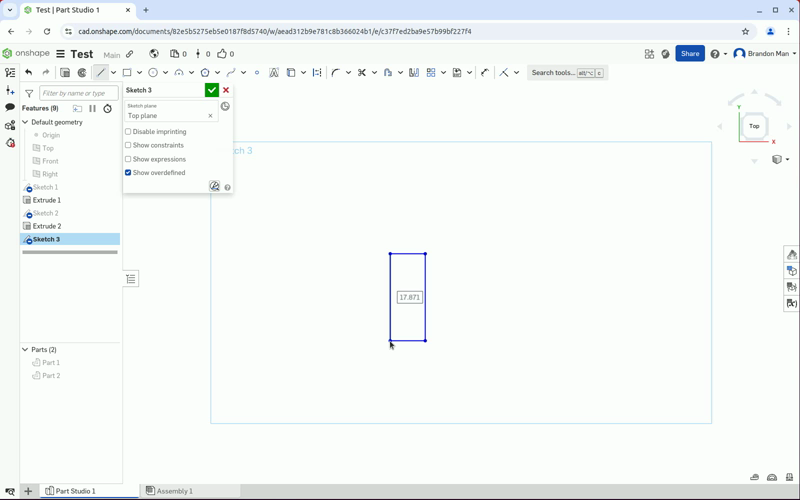
key(c)
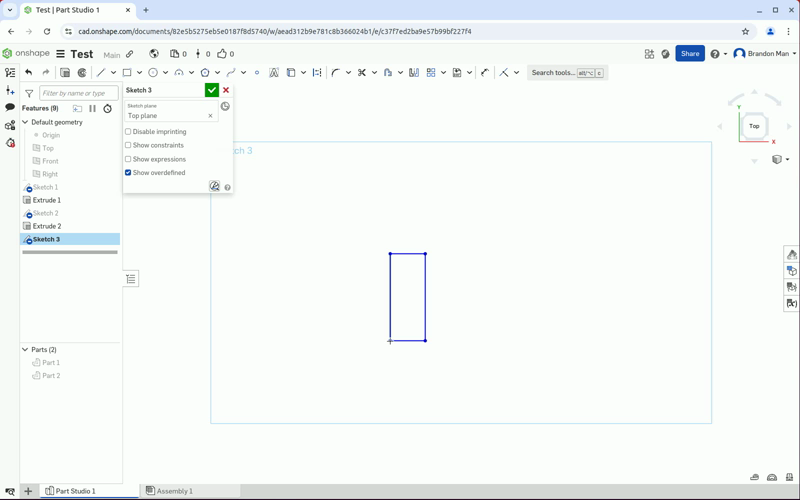
key_down(shift)
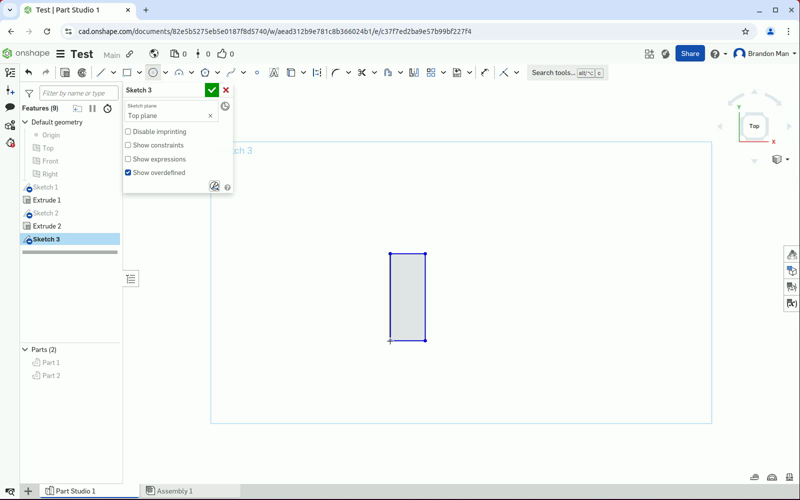
mouse_move(407, 324)
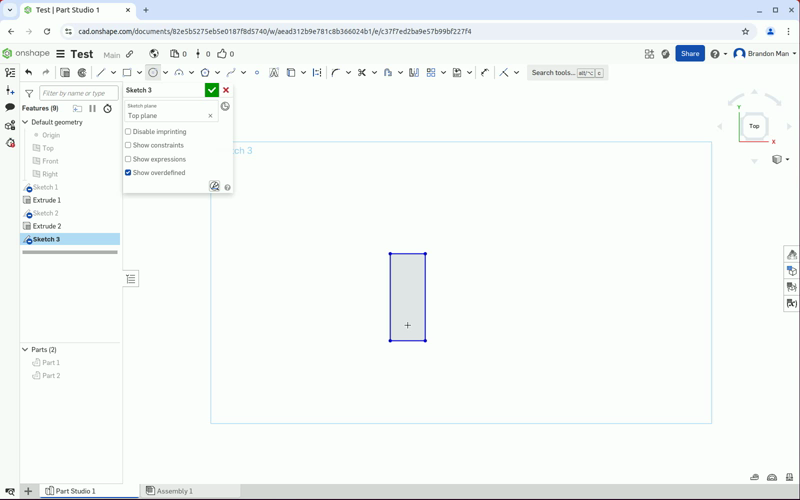
click(407, 324)
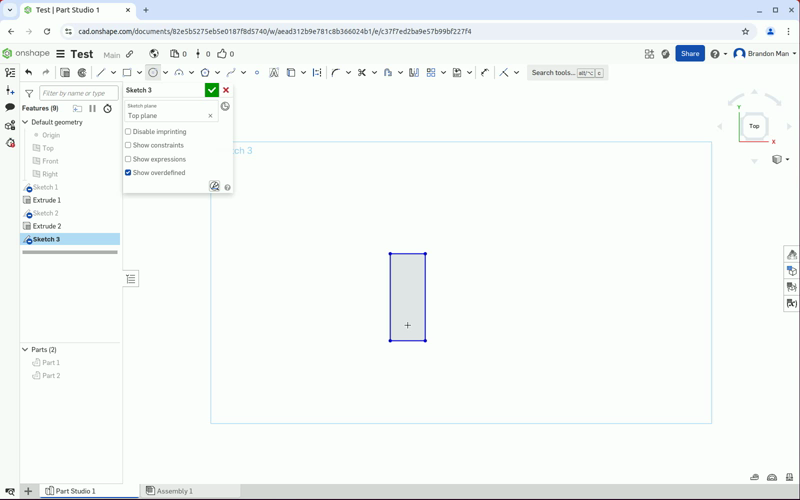
key_up(shift)
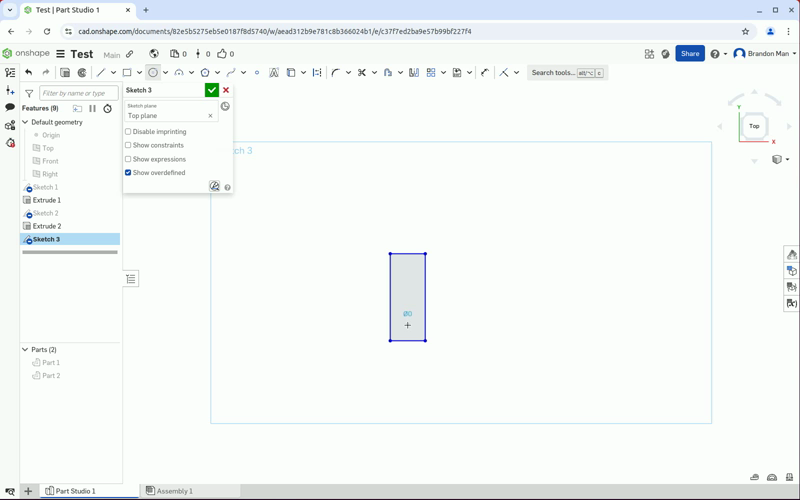
mouse_move(417, 324)
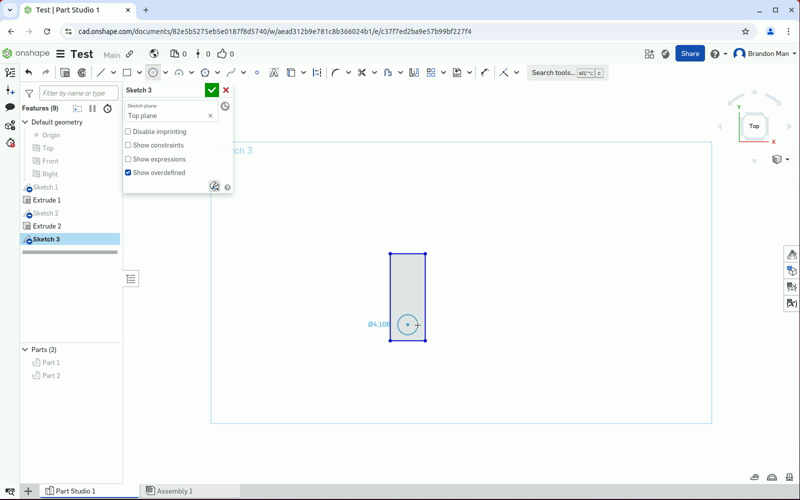
click(417, 324)
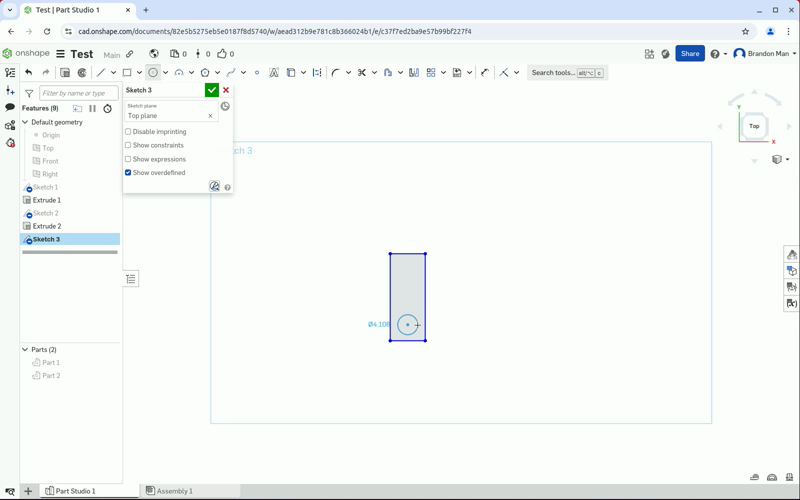
key(esc)
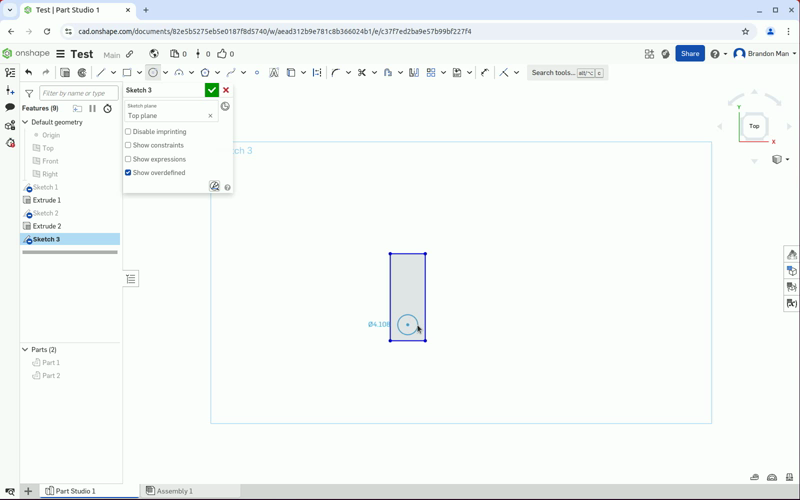
mouse_move(412, 295)
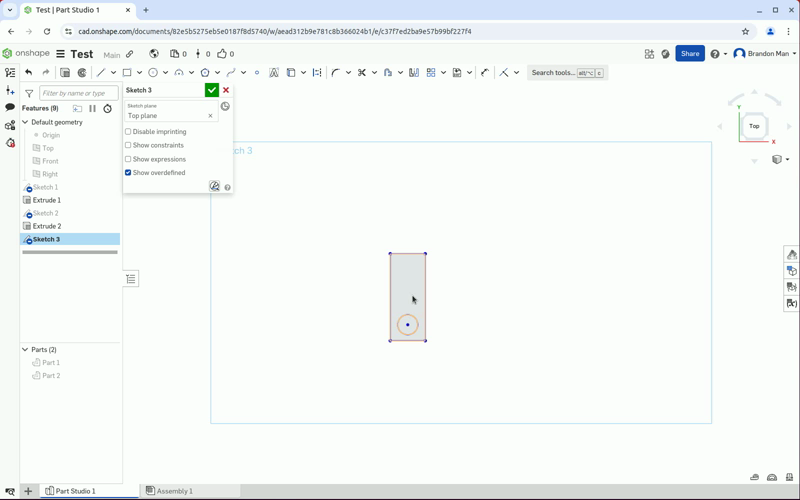
click(412, 295)
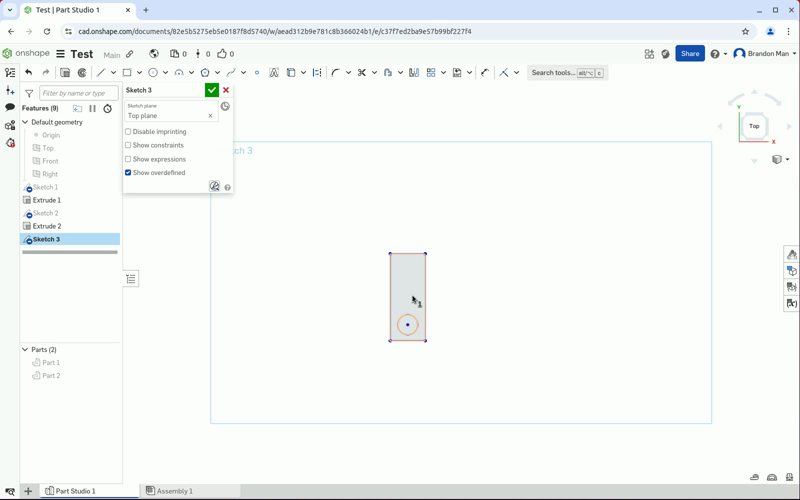
mouse_move(73, 352)
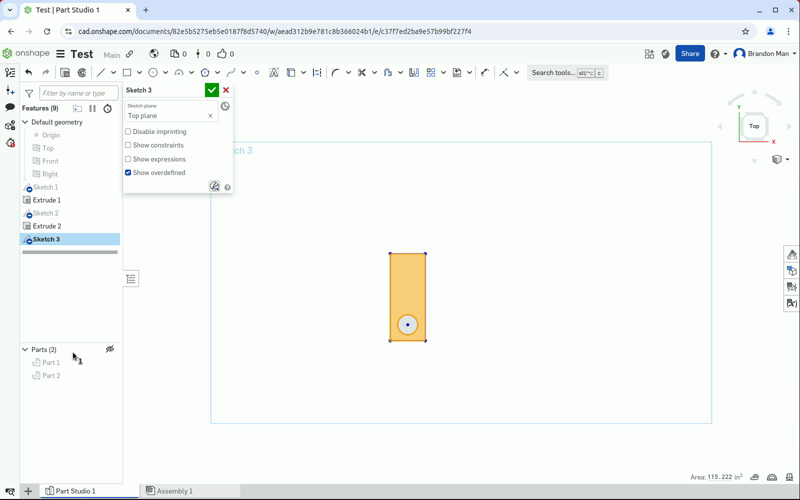
key(shift+y)
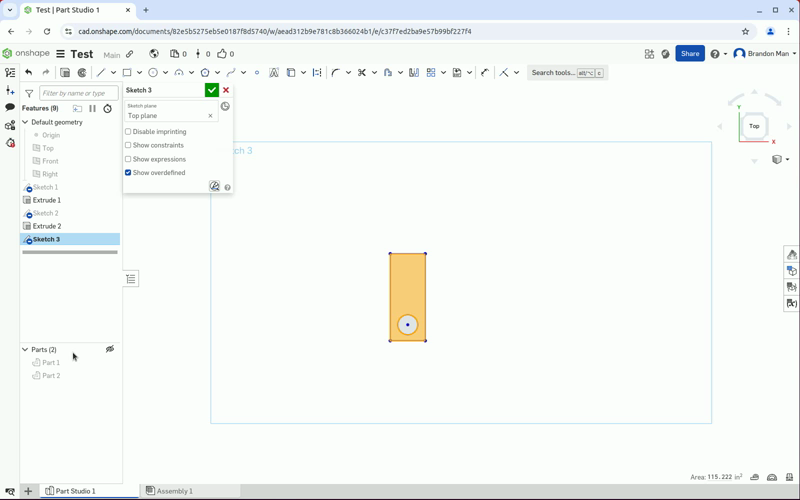
key(shift+e)
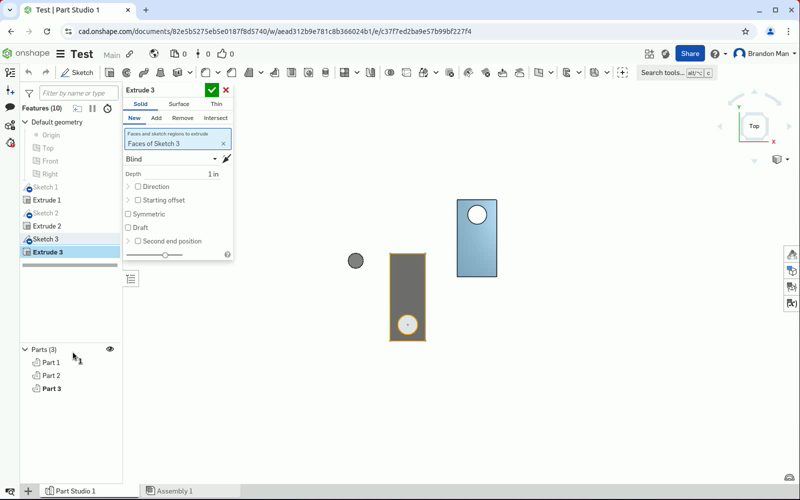
mouse_move(143, 106)
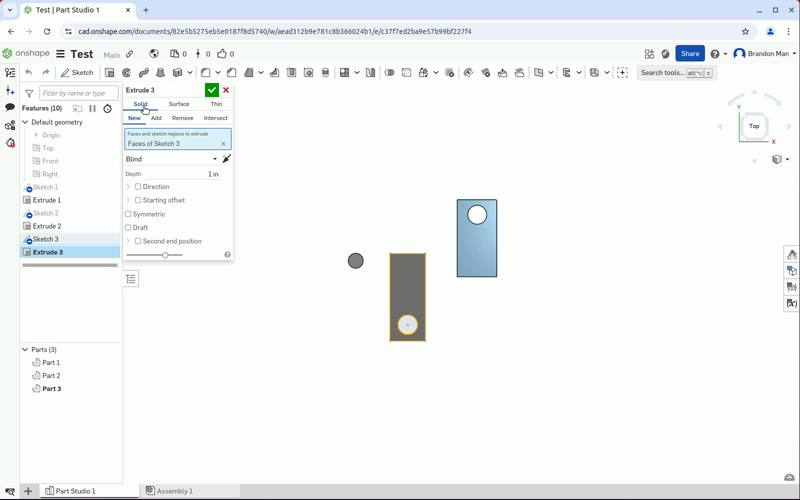
click(143, 106)
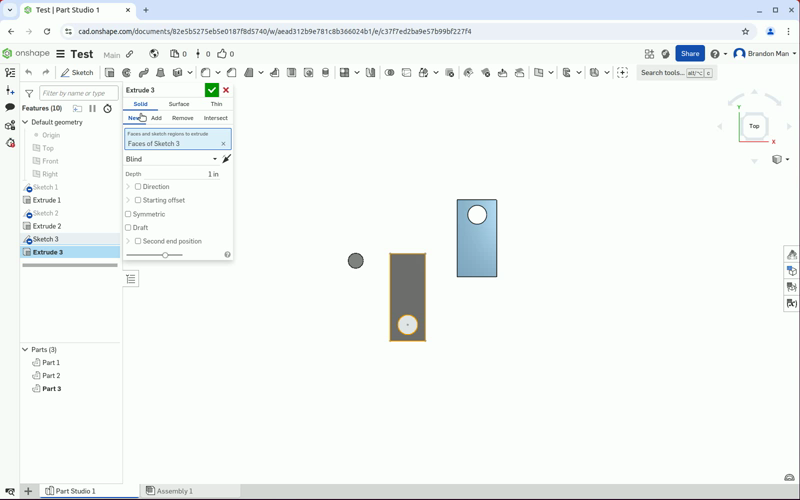
mouse_move(137, 120)
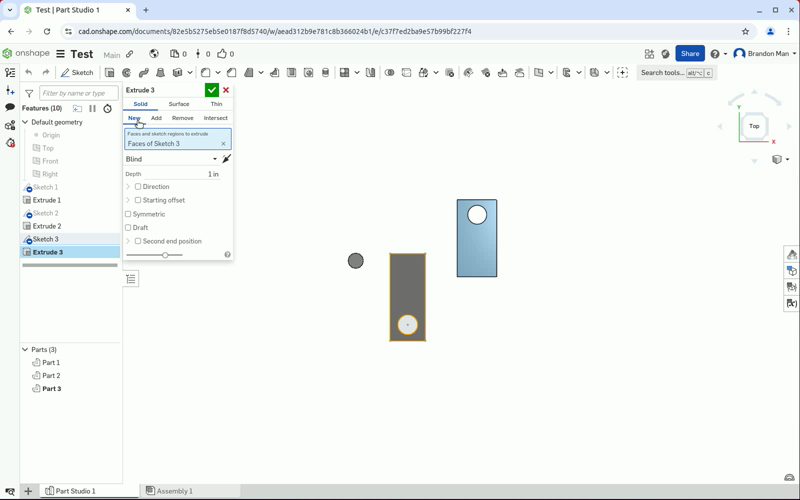
click(137, 120)
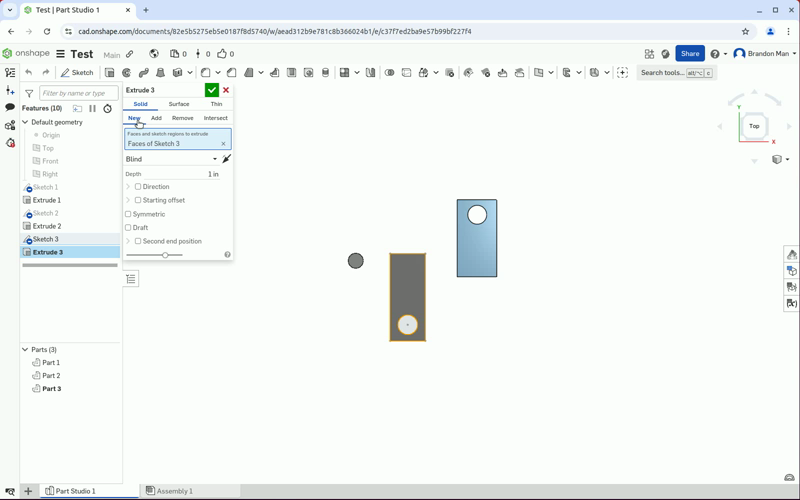
key(tab, 4)
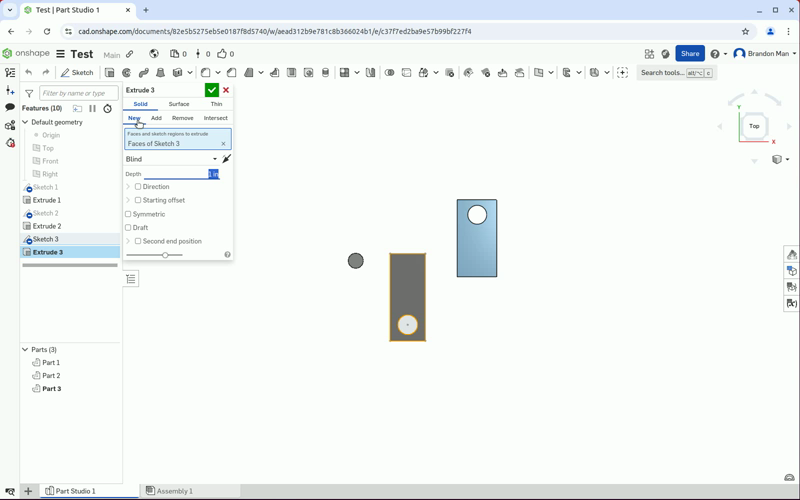
text(3.129)
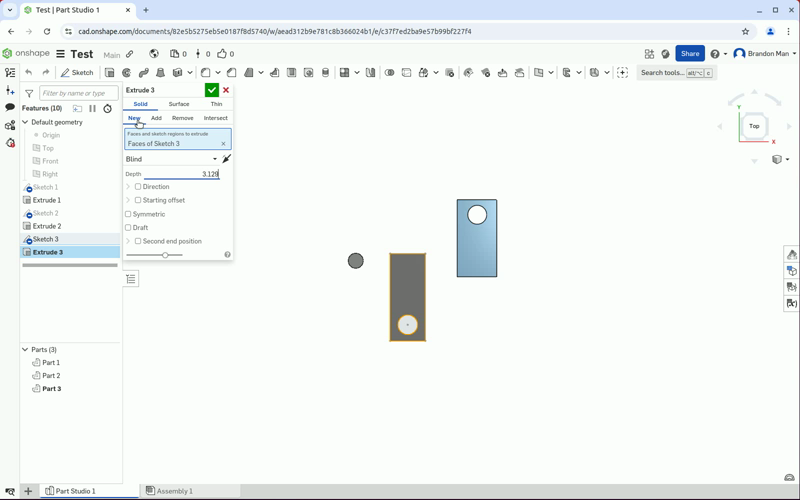
key(enter)
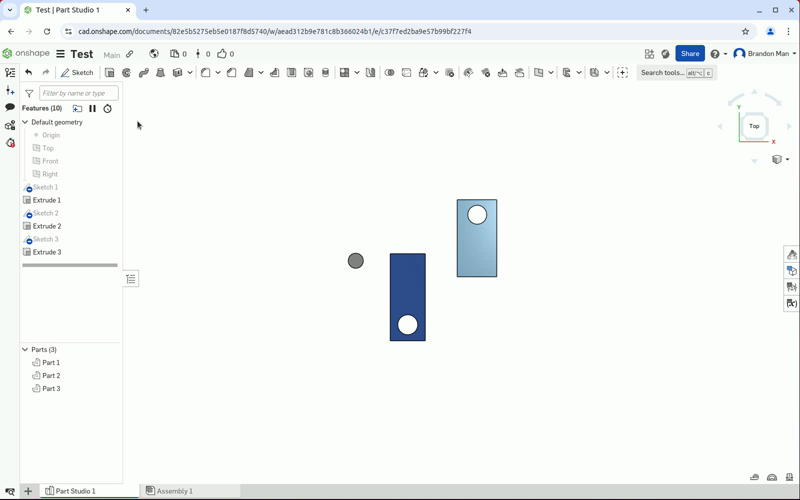
key(shift+h)
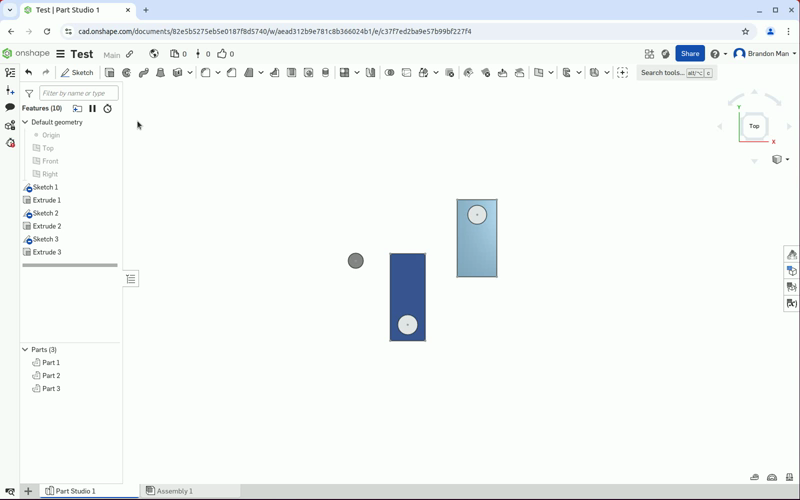
key(shift+h)
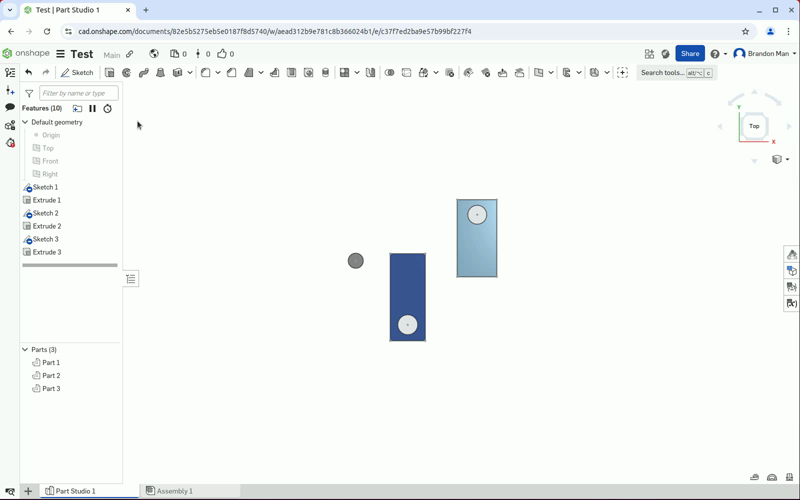
key(shift+7)
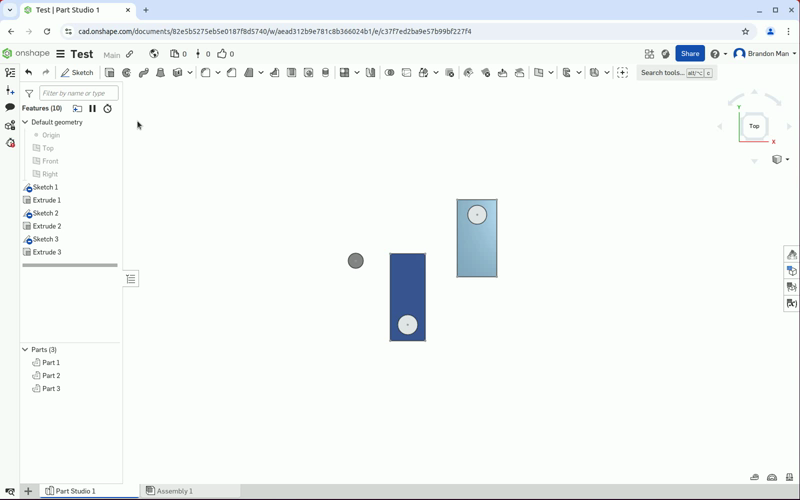
key(up, 3)
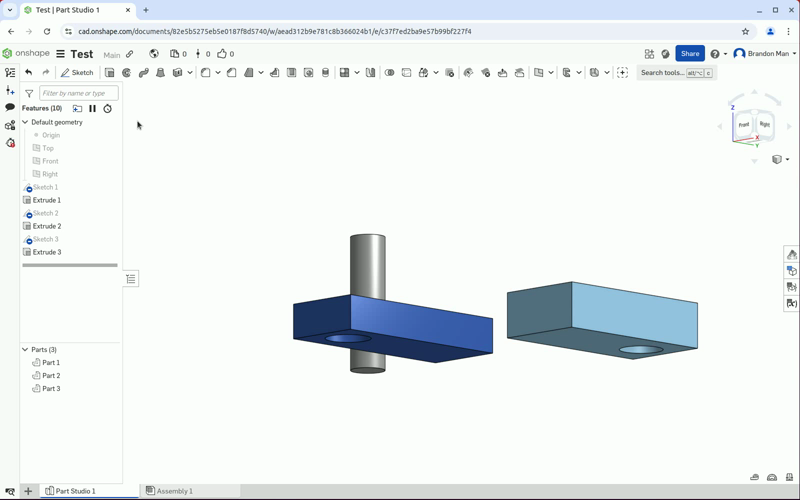
key(left, 3)
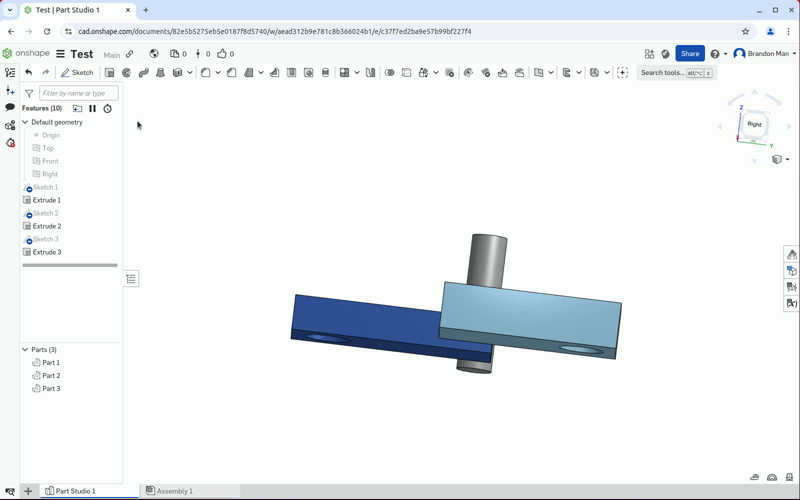
key(right, 3)
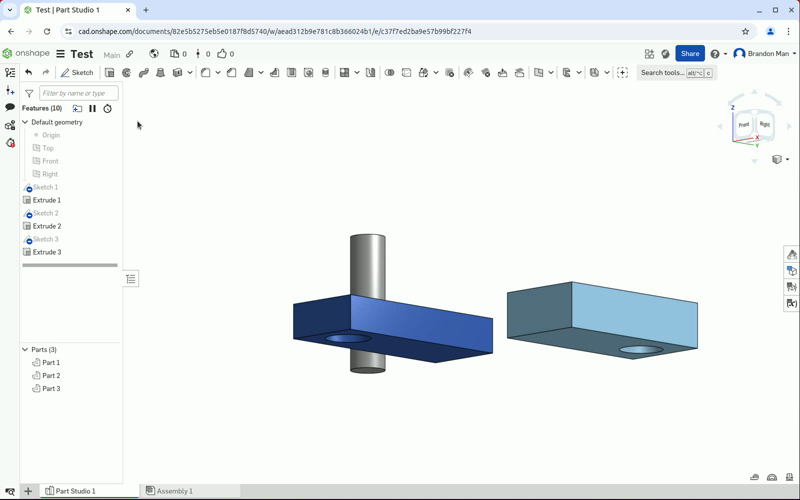
key(down, 3)
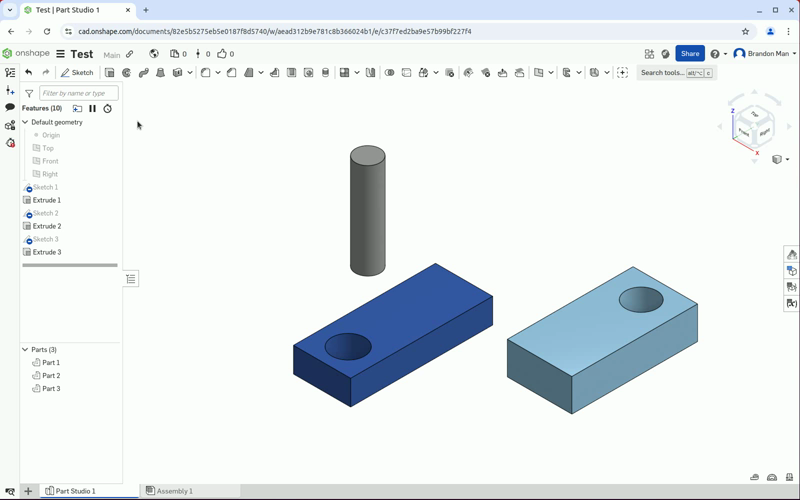
mouse_move(73, 189)
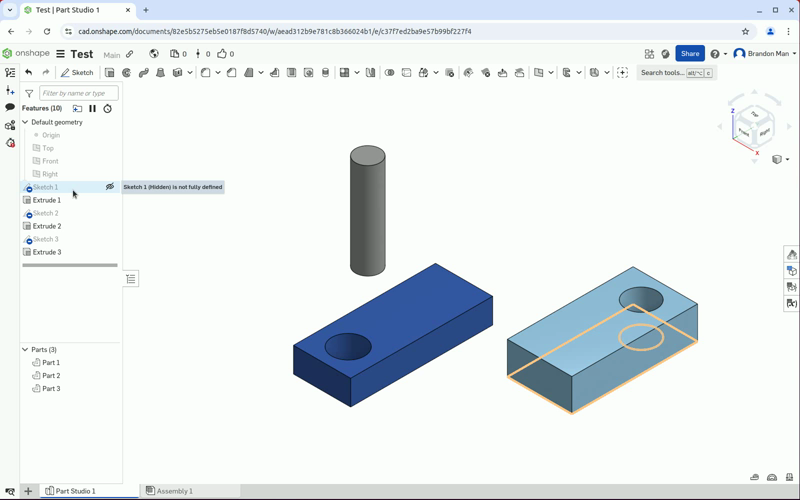
click(73, 189)